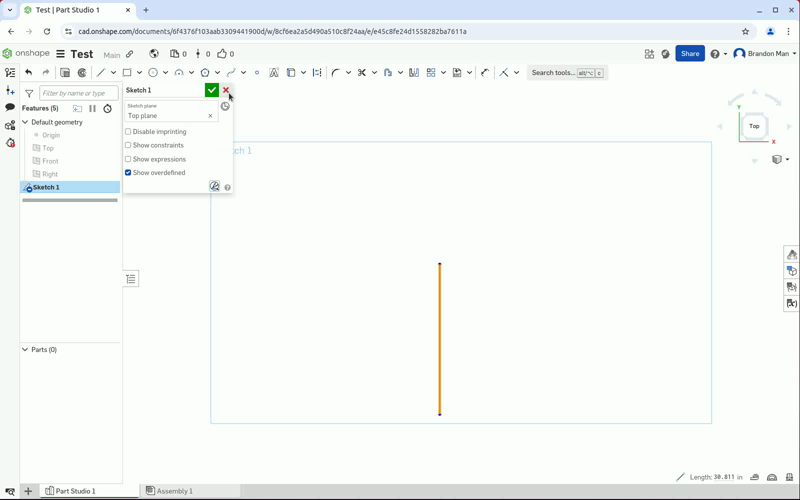
key(shift+h)
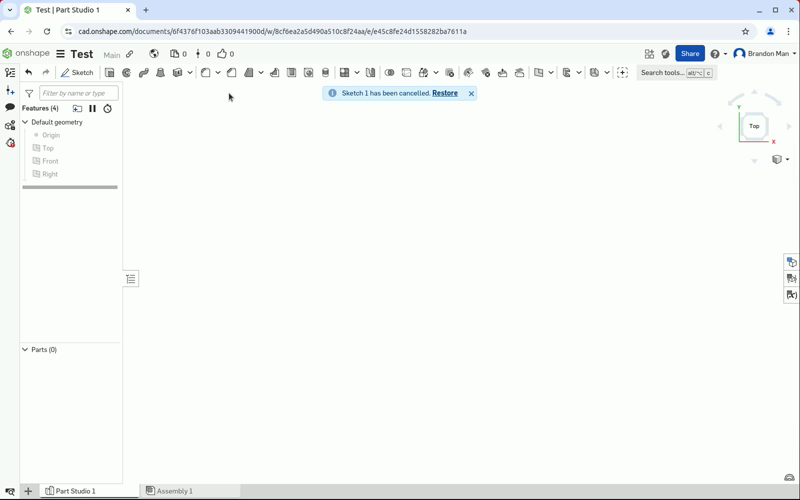
mouse_move(73, 352)
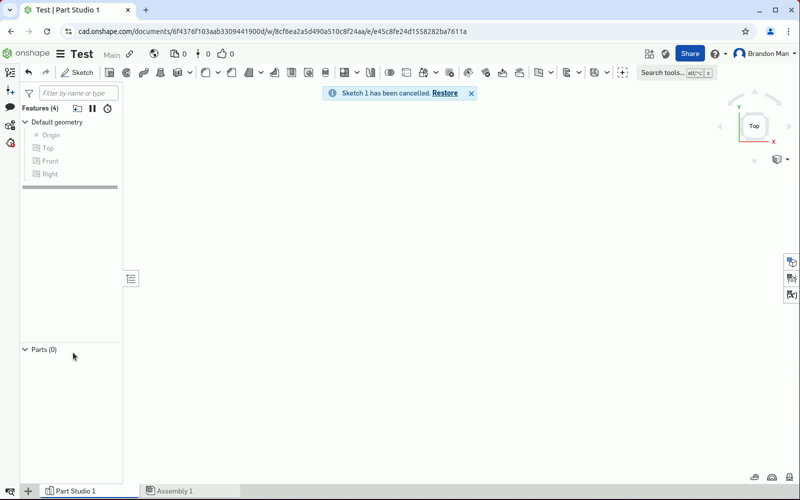
key(y)
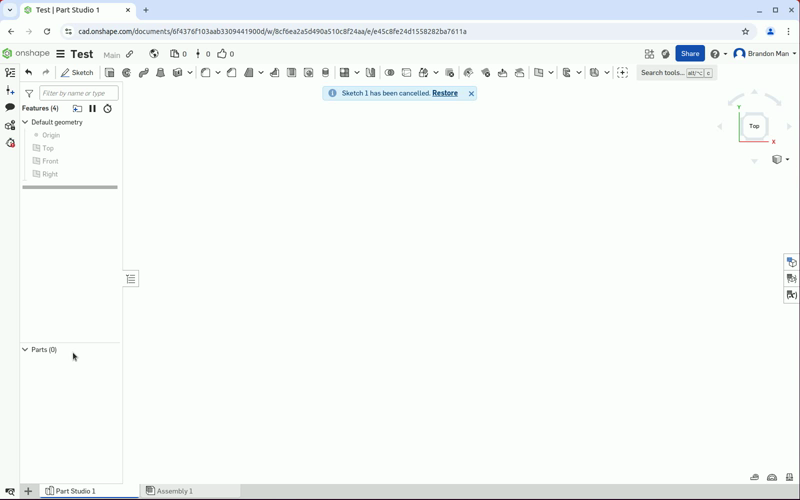
key(shift+p)
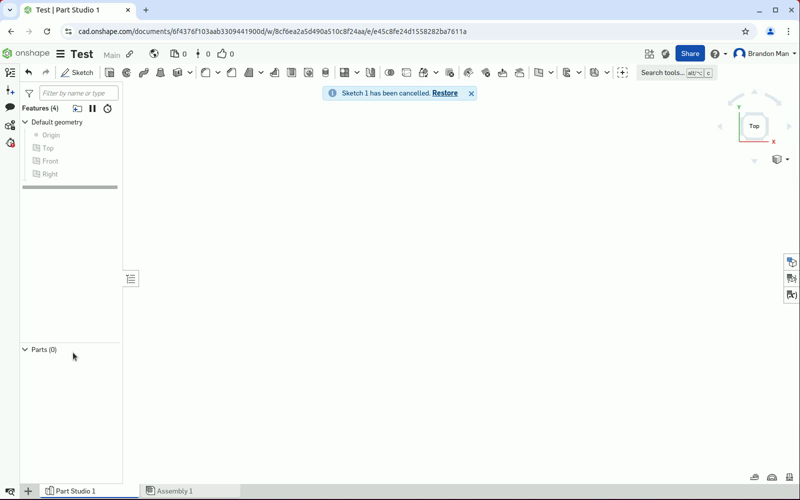
key(space)
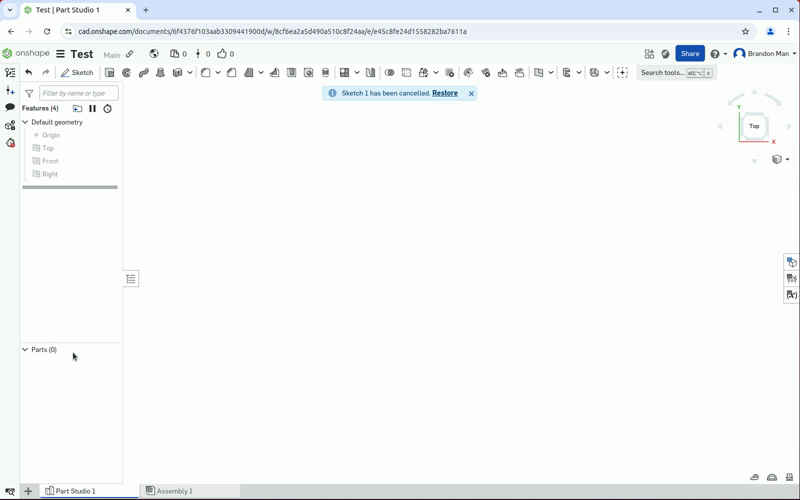
key_down(shift)
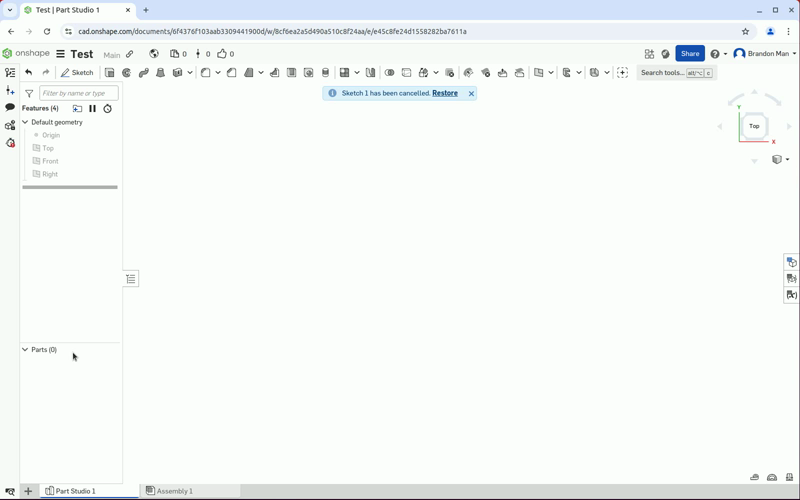
key(up)
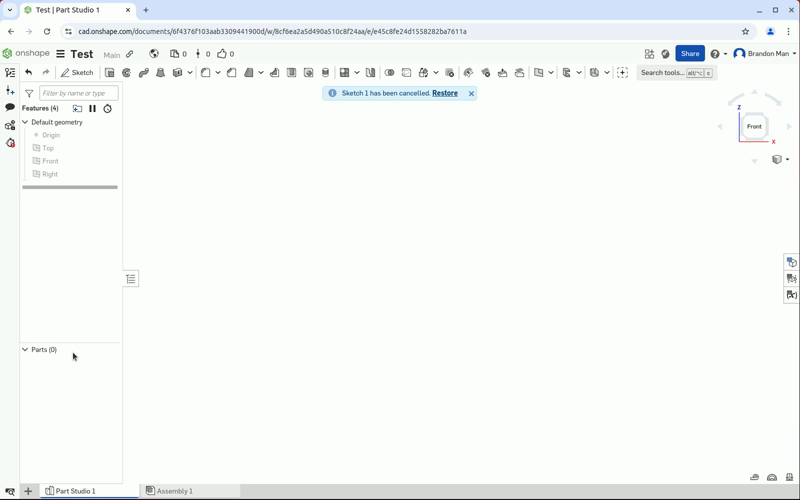
key_up(shift)
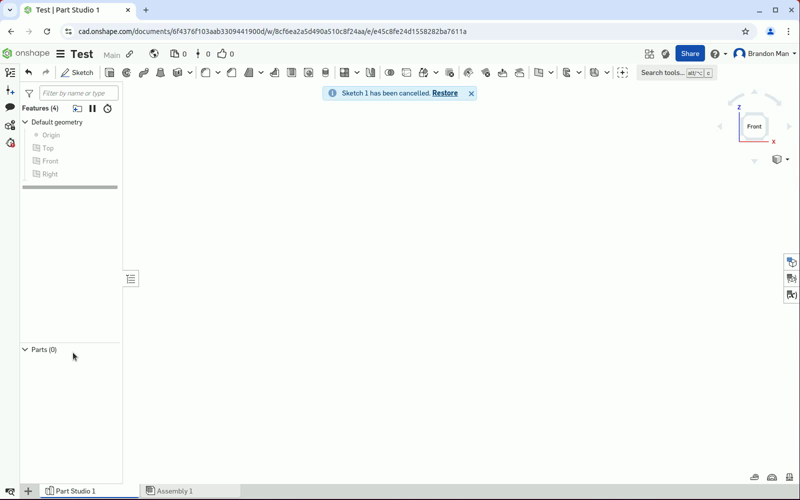
mouse_move(73, 352)
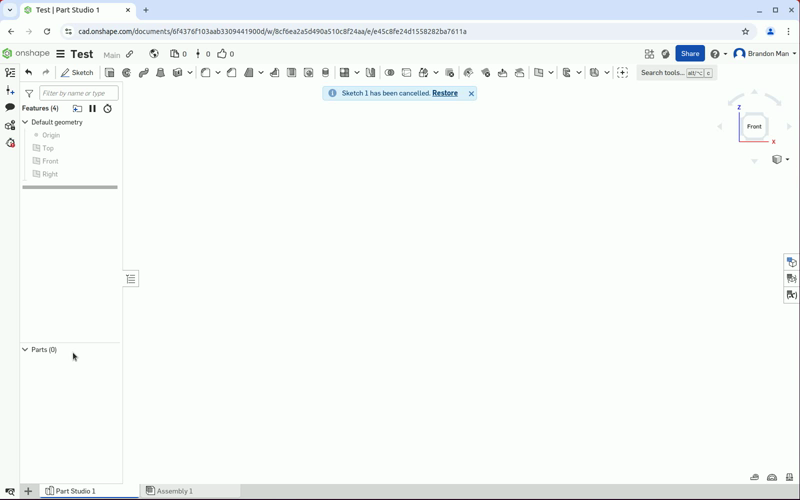
key(shift+y)
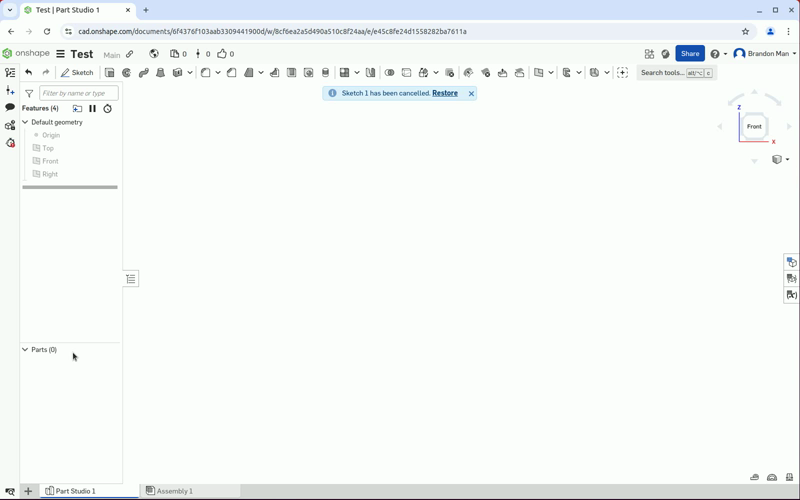
key(shift+s)
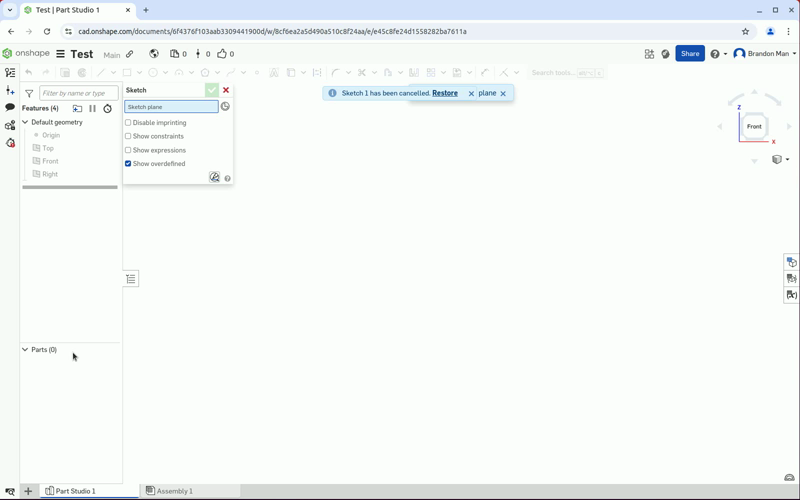
mouse_move(73, 163)
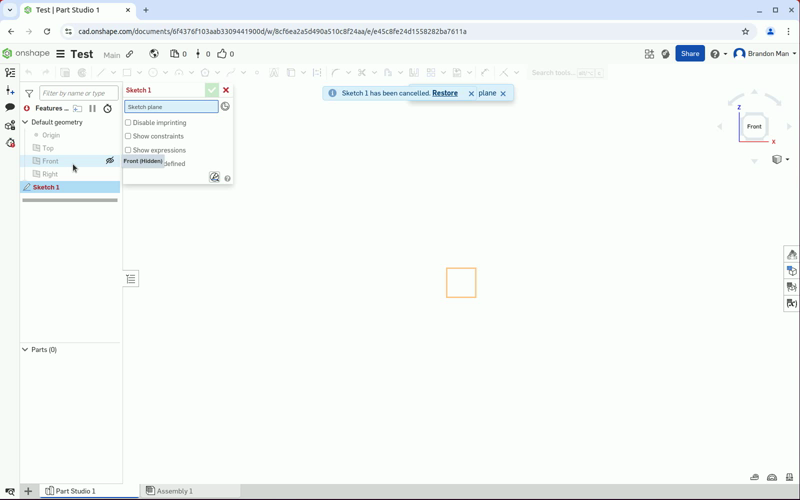
click(73, 163)
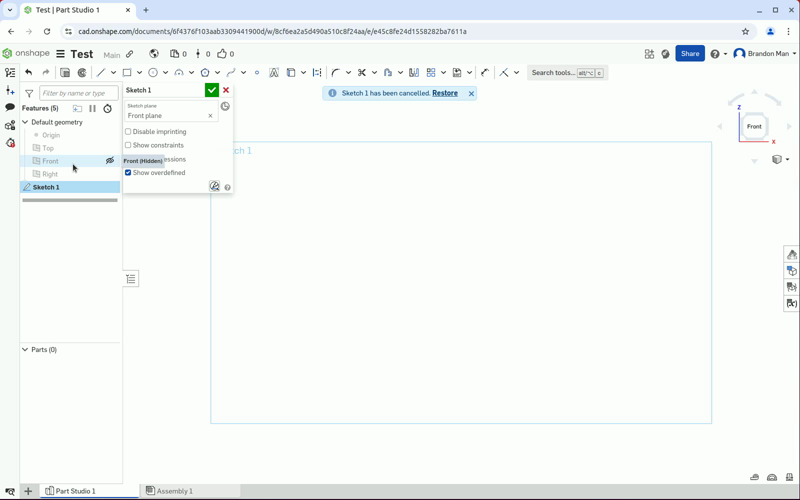
mouse_move(73, 352)
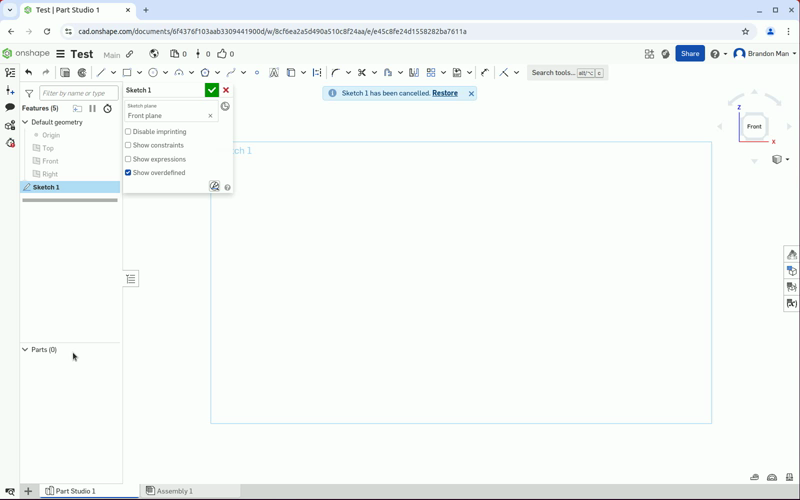
key(y)
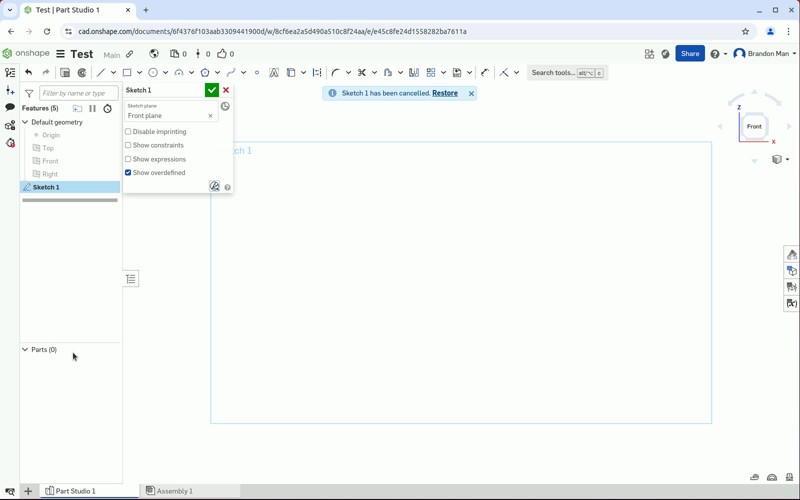
key(l)
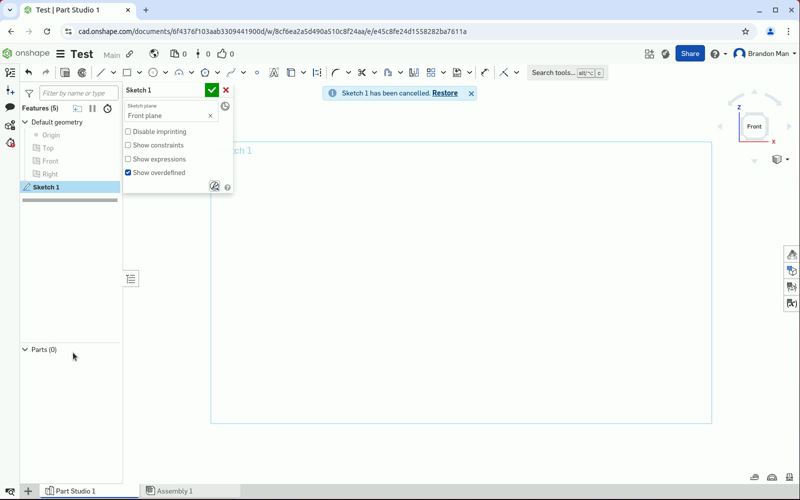
key_down(shift)
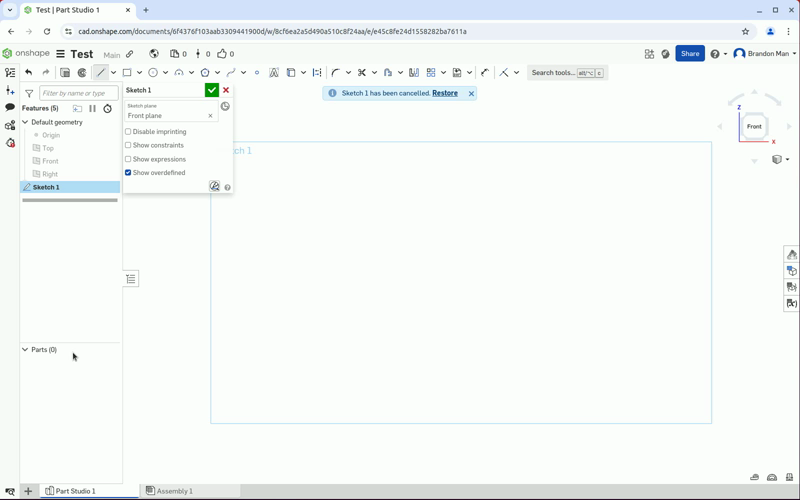
mouse_move(473, 329)
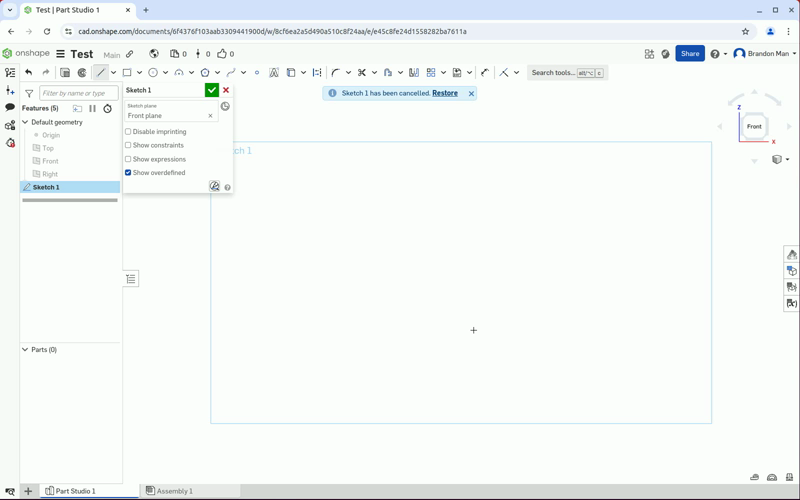
click(473, 329)
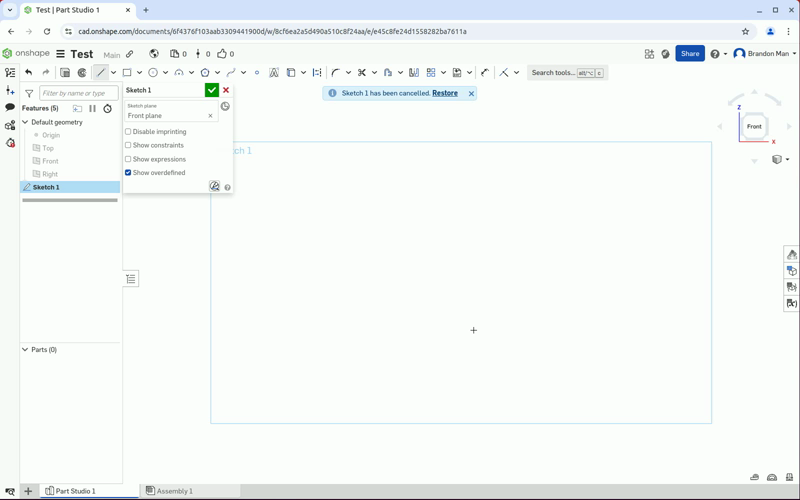
key_up(shift)
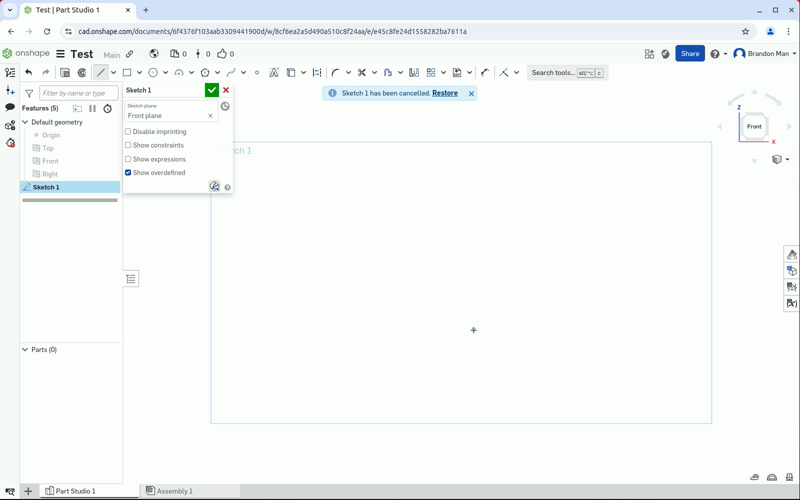
key_down(shift)
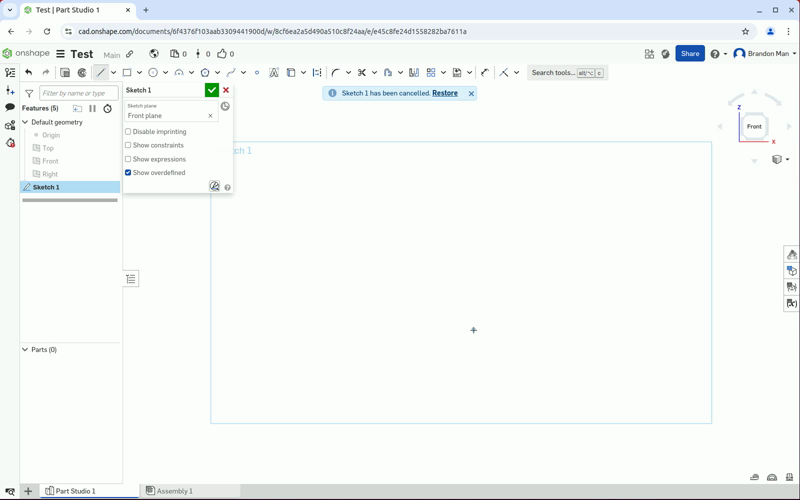
mouse_move(503, 329)
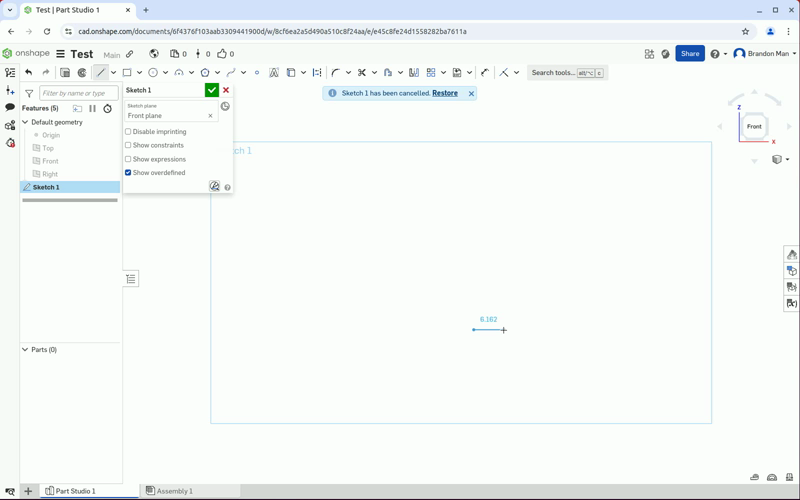
mouse_move(513, 329)
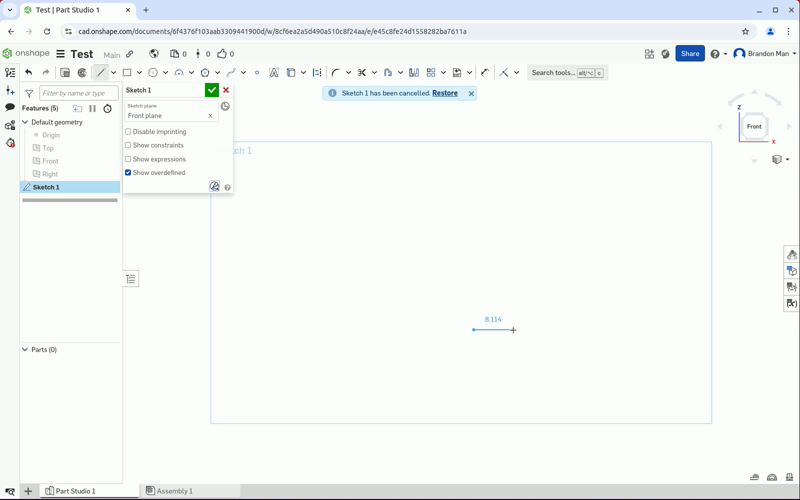
click(513, 329)
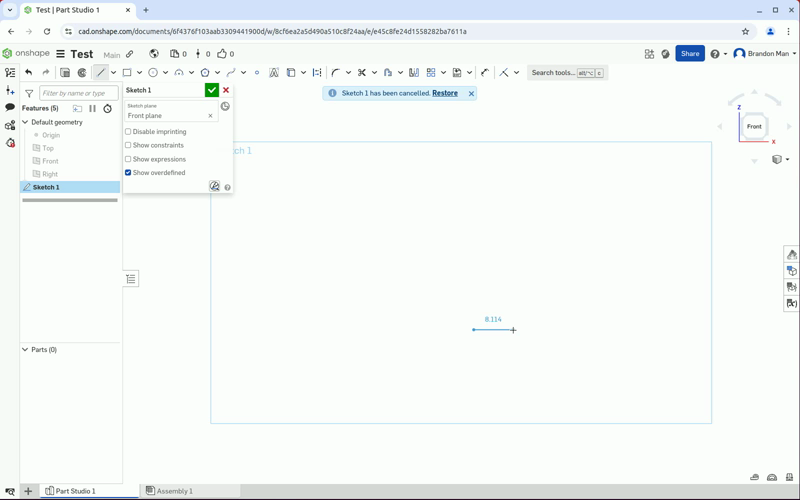
key_up(shift)
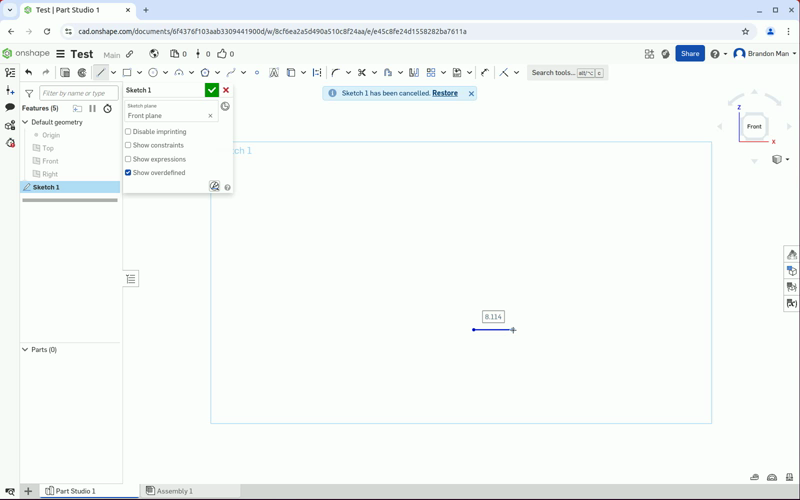
key_down(shift)
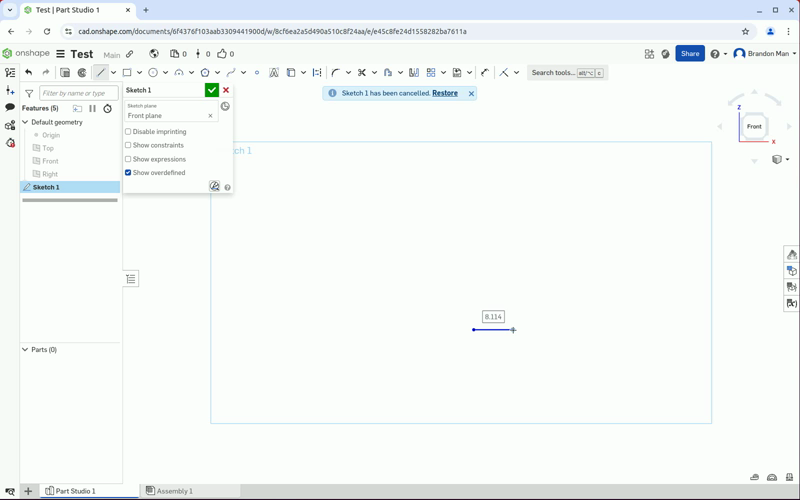
mouse_move(543, 329)
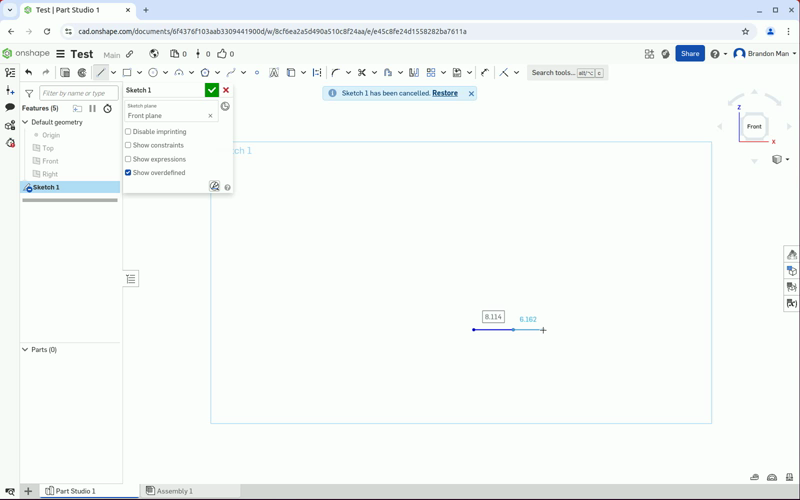
mouse_move(513, 279)
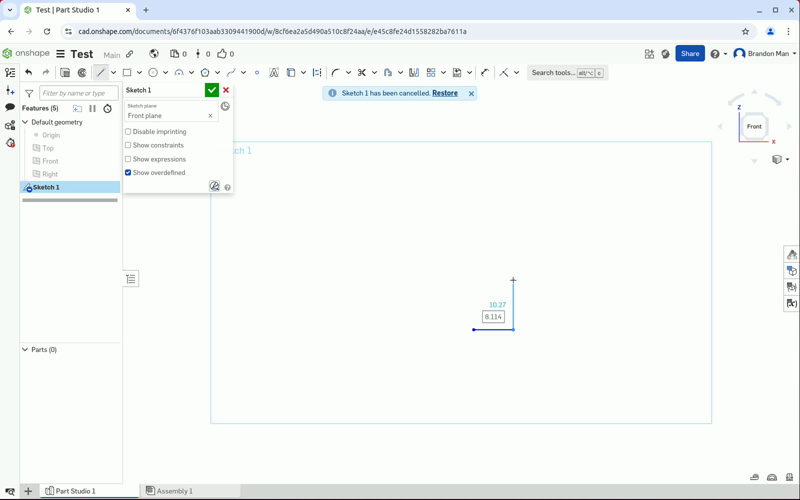
click(513, 279)
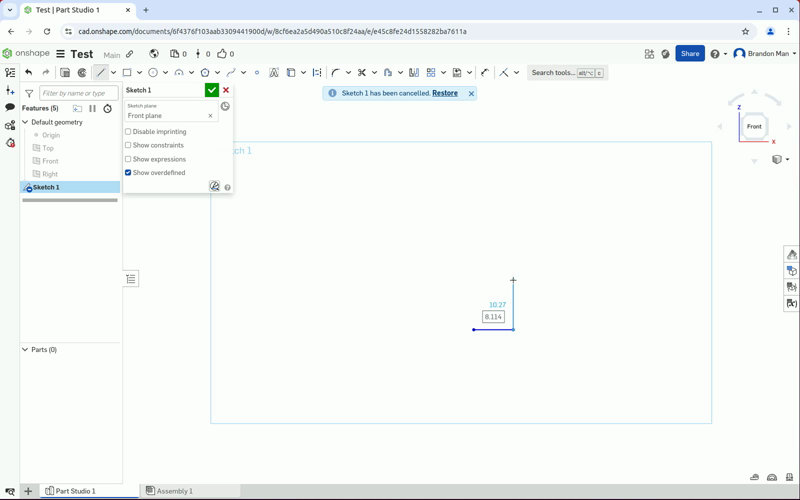
key_up(shift)
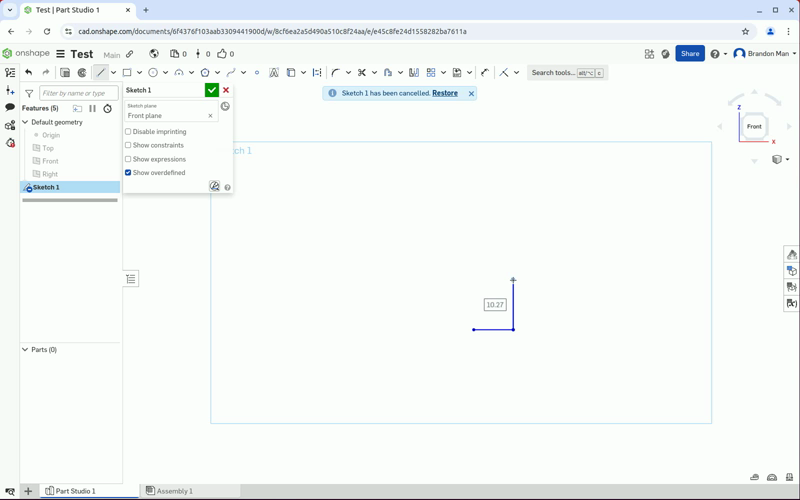
key_down(shift)
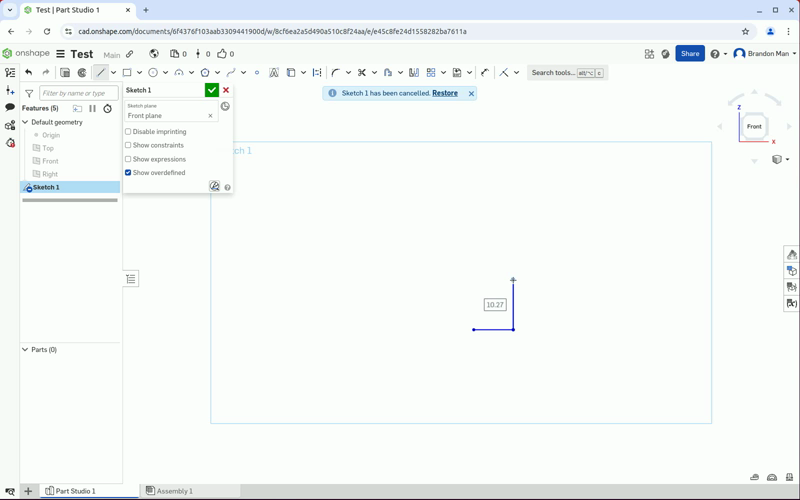
mouse_move(543, 279)
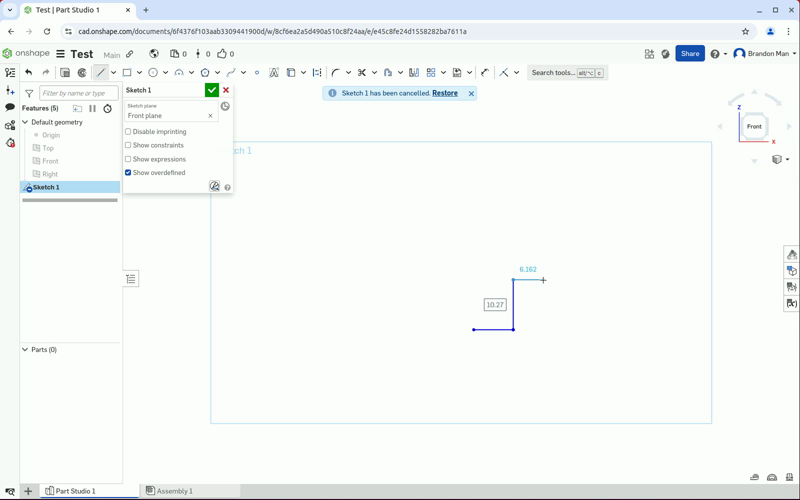
mouse_move(473, 279)
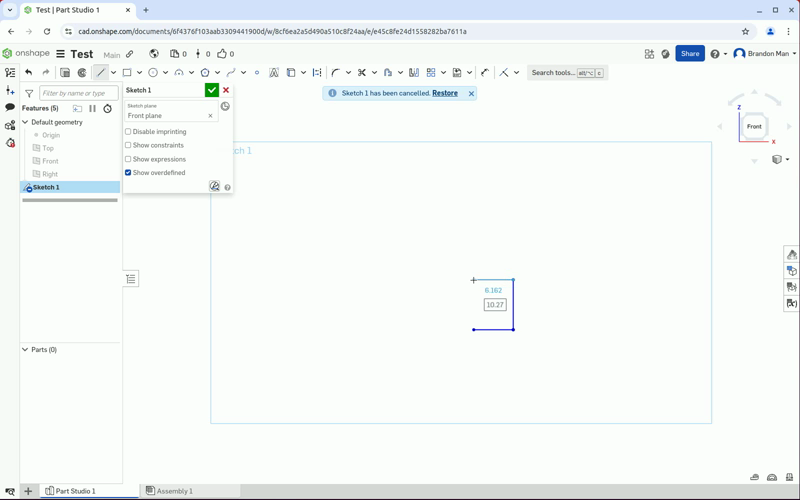
click(473, 279)
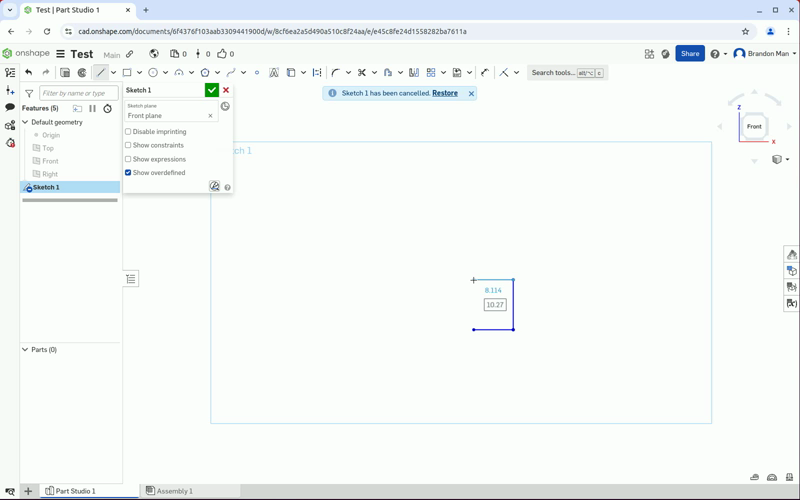
key_up(shift)
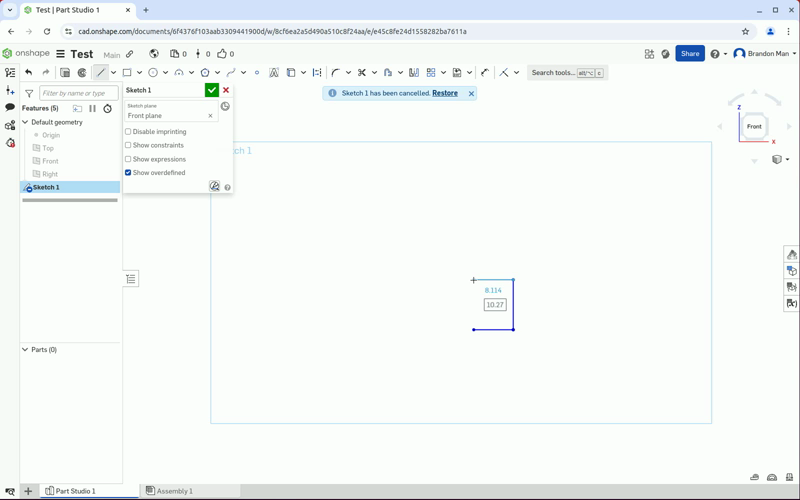
mouse_move(503, 279)
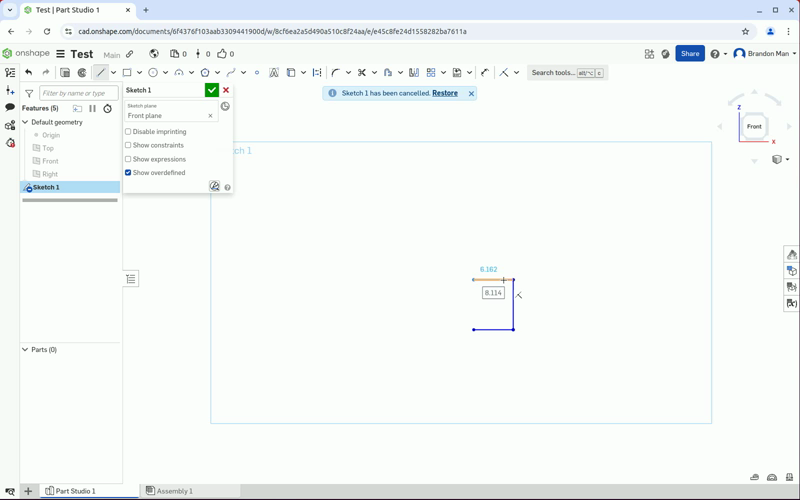
key_down(shift)
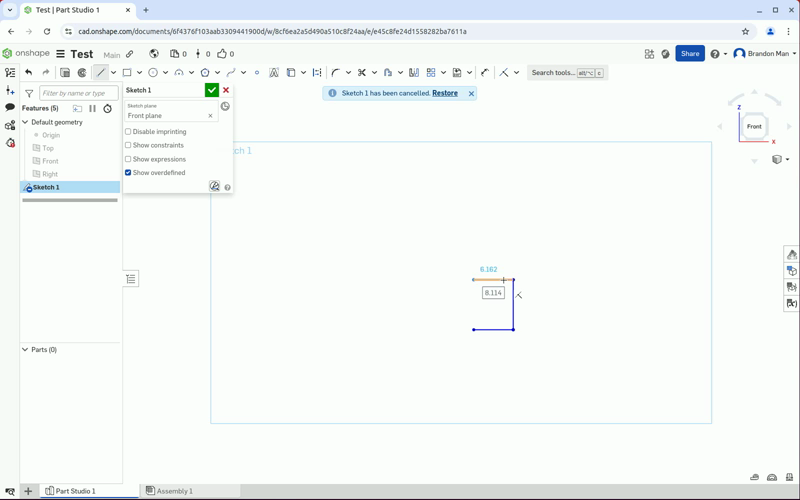
mouse_move(473, 329)
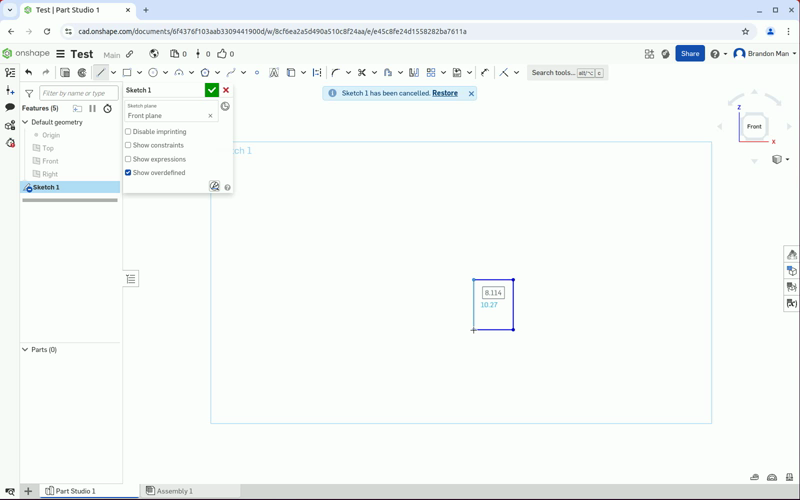
key_up(shift)
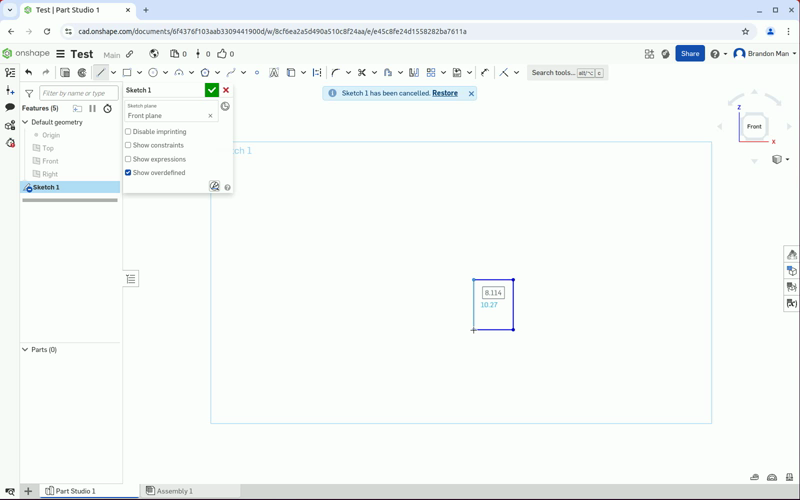
click(473, 329)
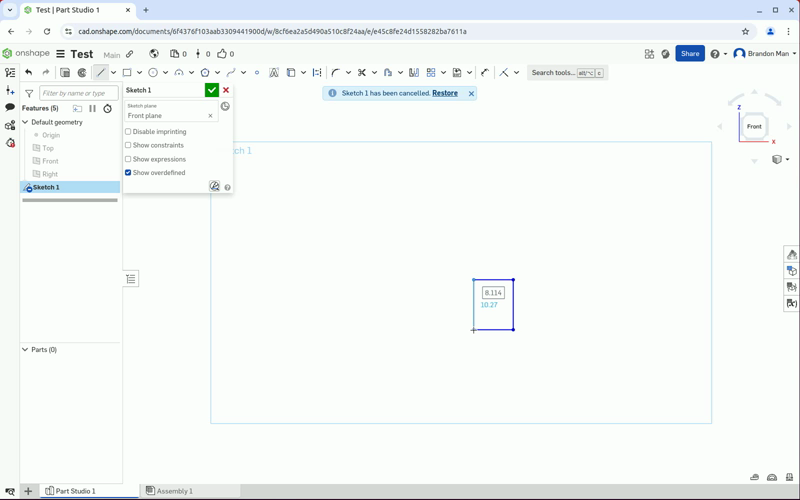
key(esc)
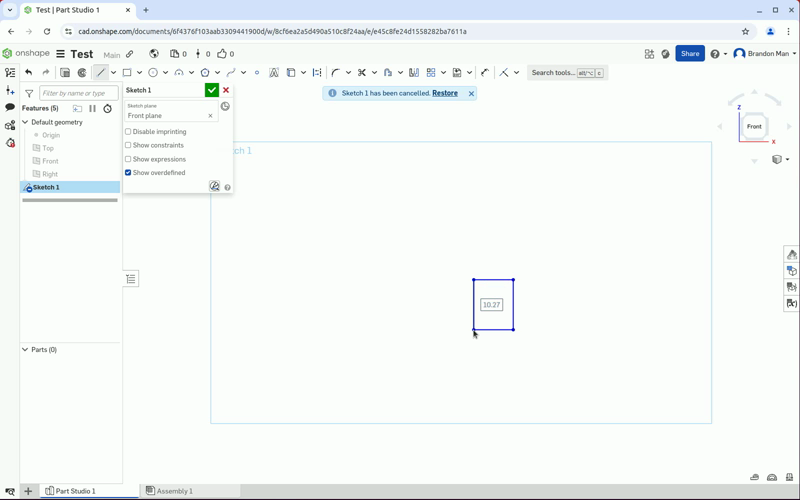
mouse_move(487, 282)
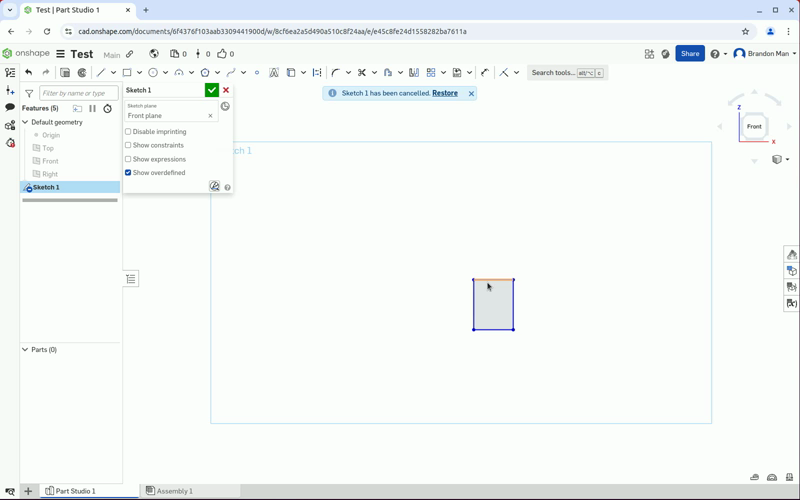
click(487, 282)
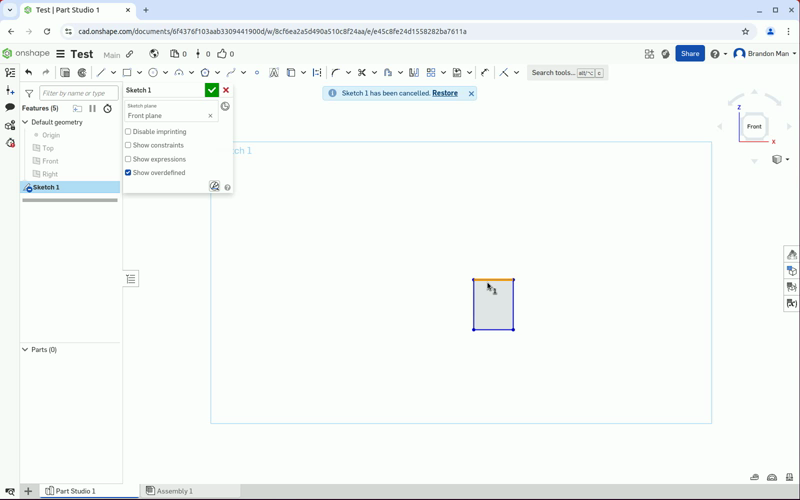
mouse_move(73, 352)
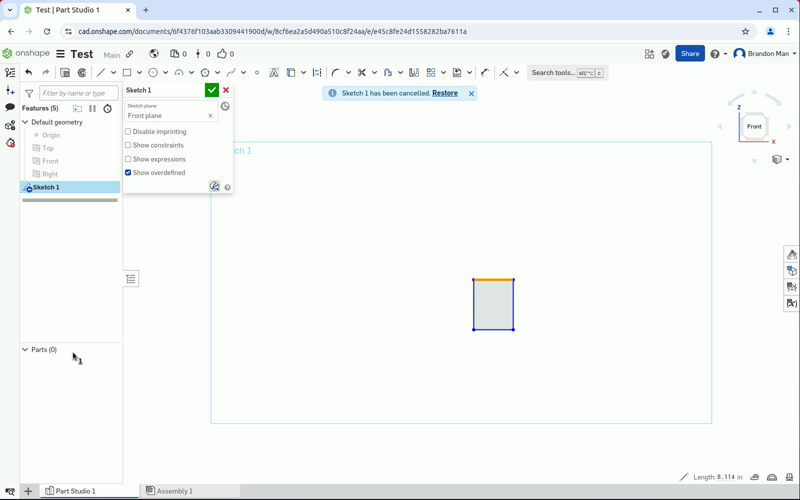
key(shift+y)
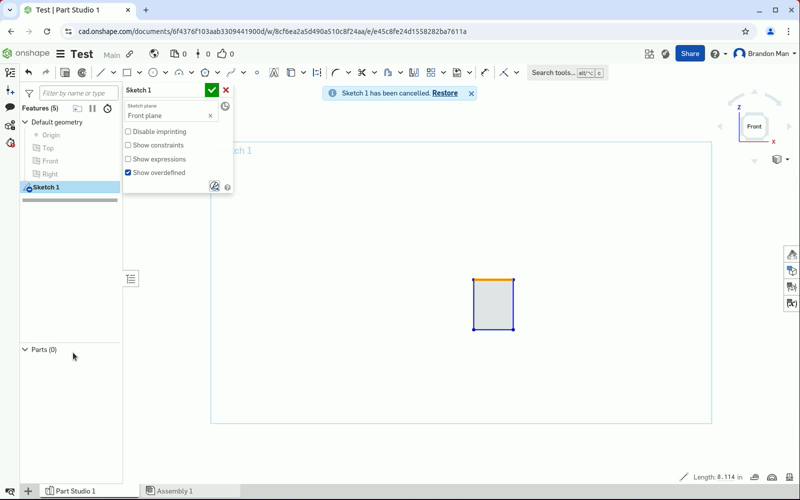
key(shift+e)
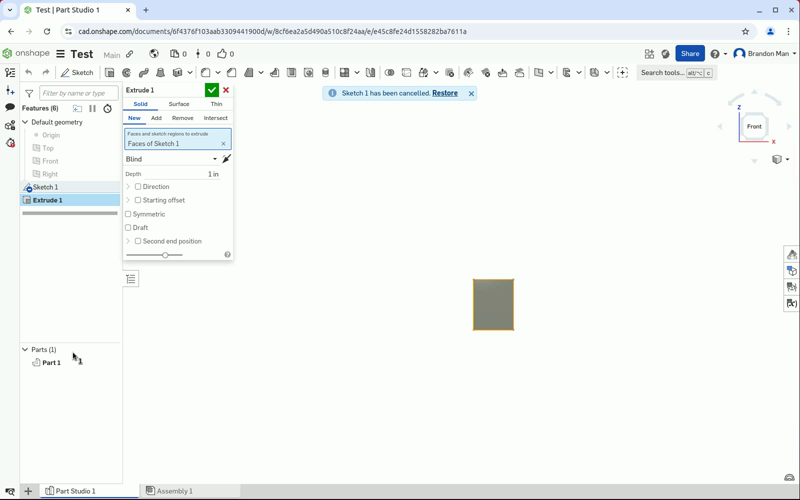
mouse_move(143, 106)
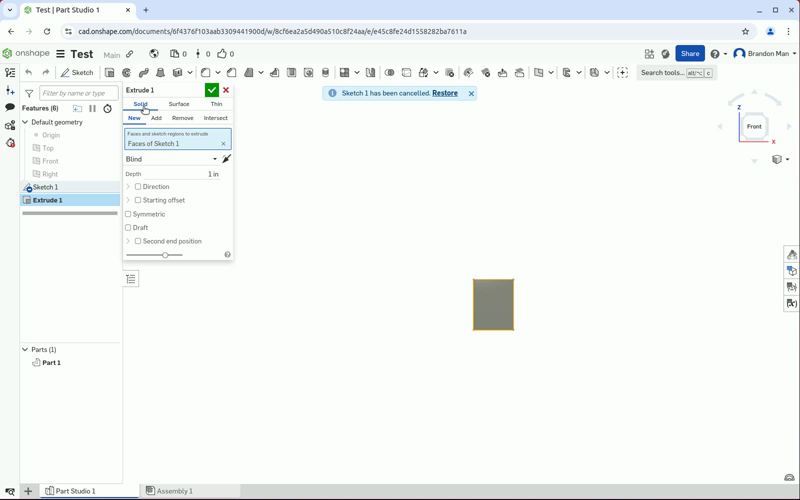
click(143, 106)
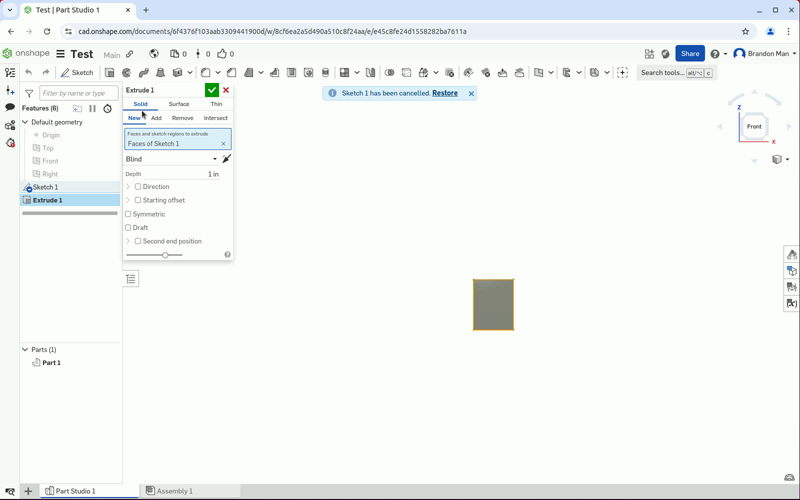
mouse_move(137, 120)
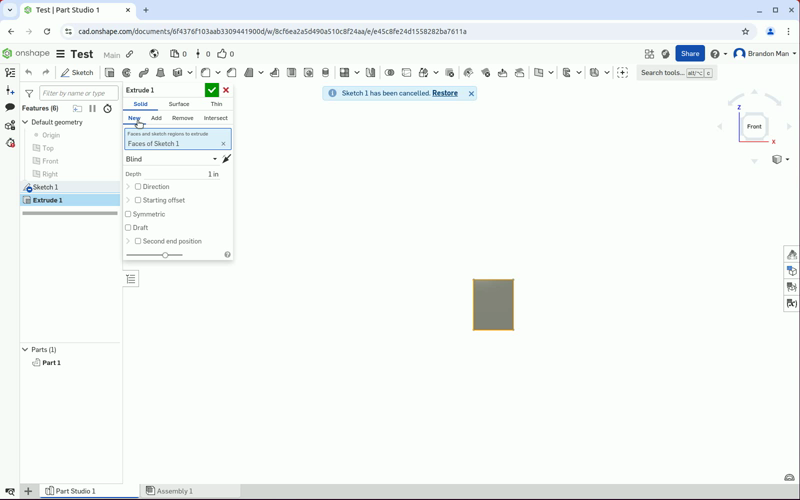
click(137, 120)
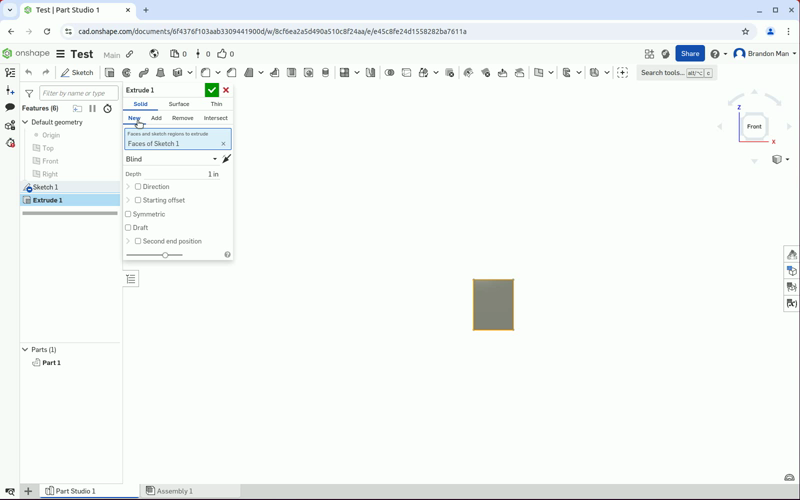
key(tab, 4)
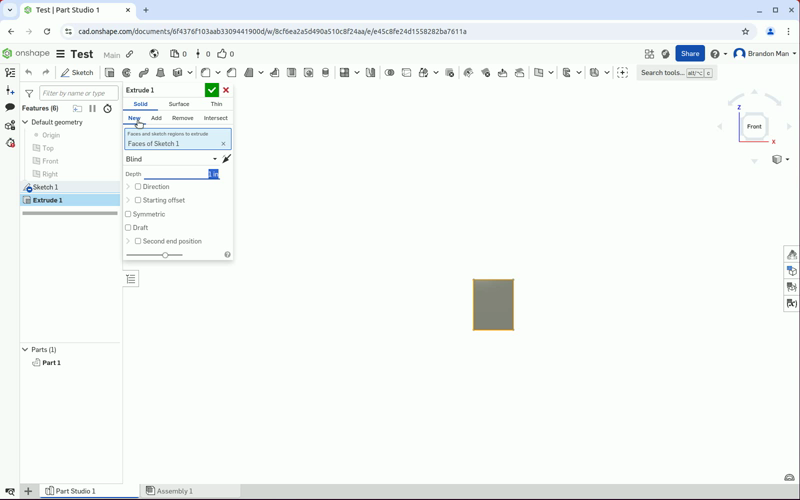
text(0.481)
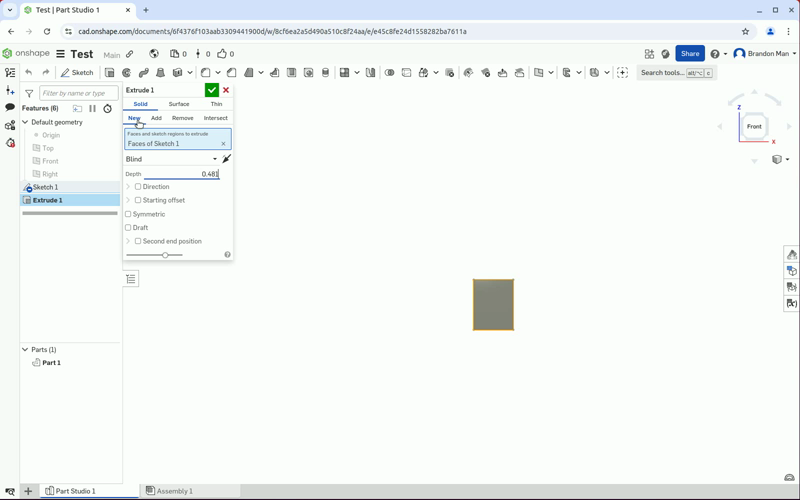
key(enter)
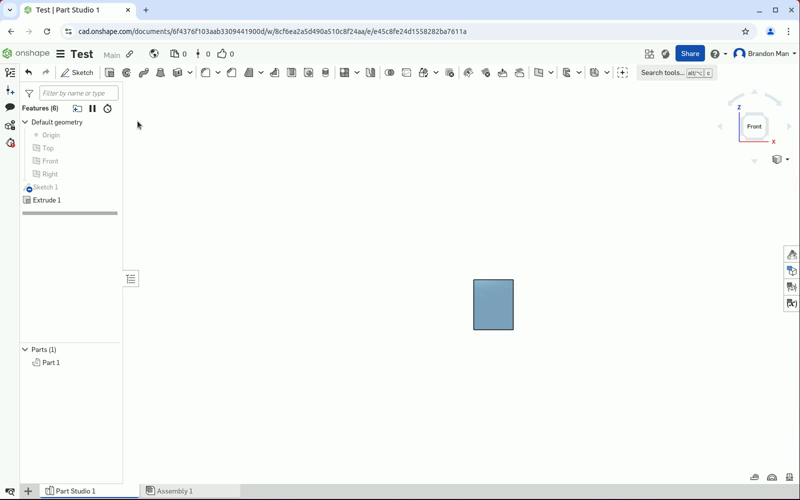
key(shift+h)
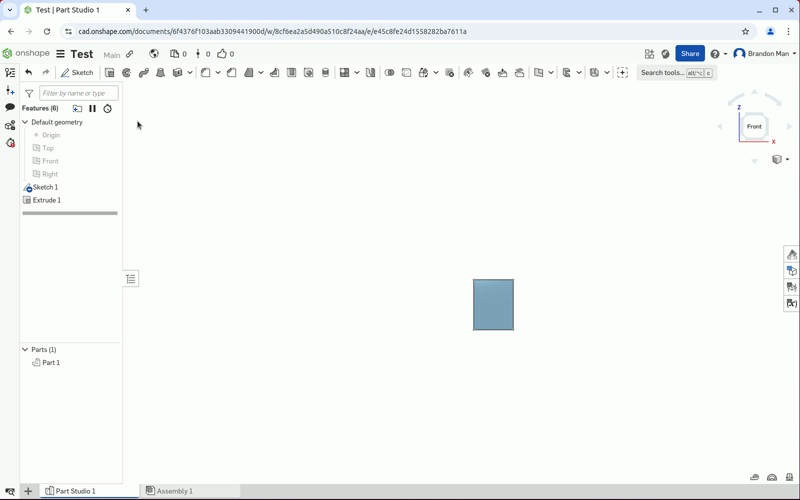
key(shift+h)
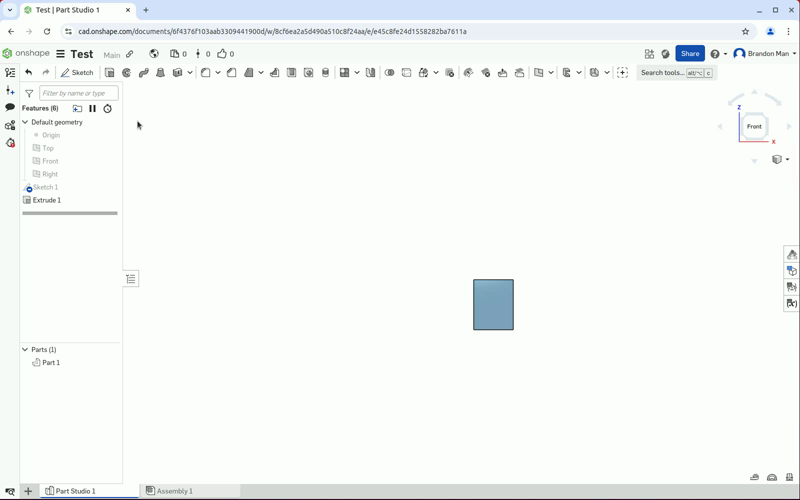
mouse_move(73, 189)
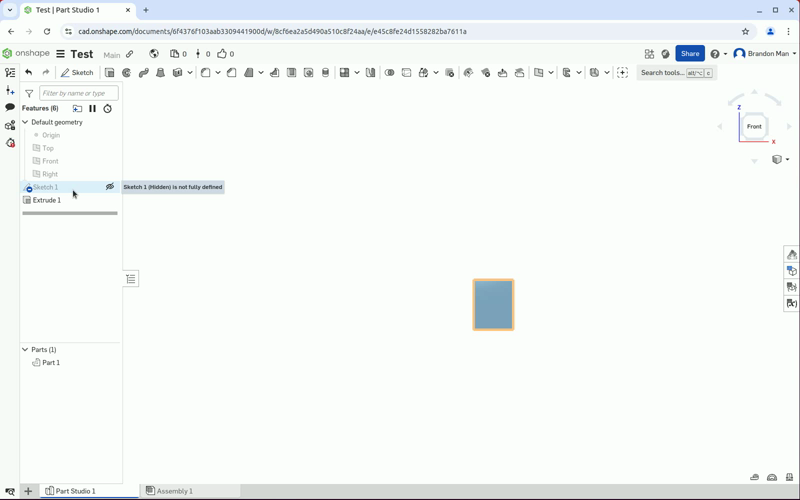
click(73, 189)
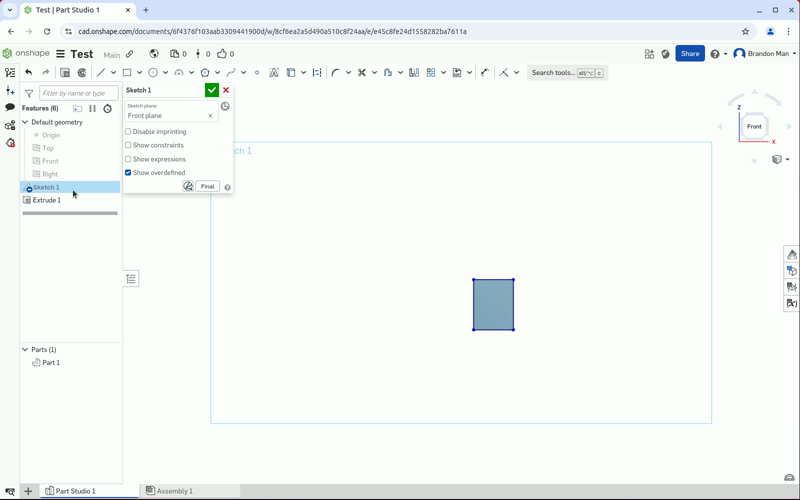
mouse_move(229, 92)
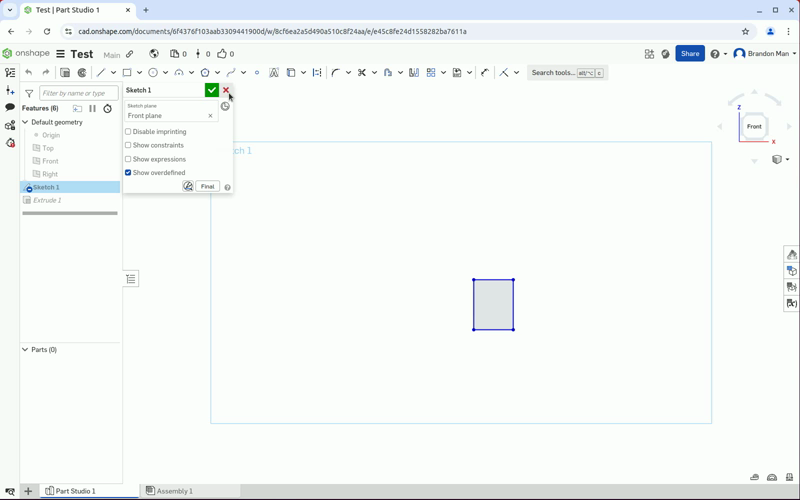
click(229, 92)
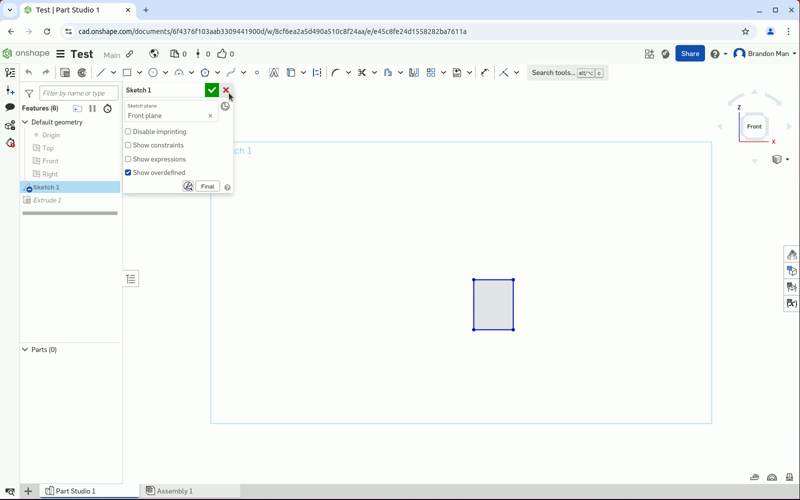
key(shift+s)
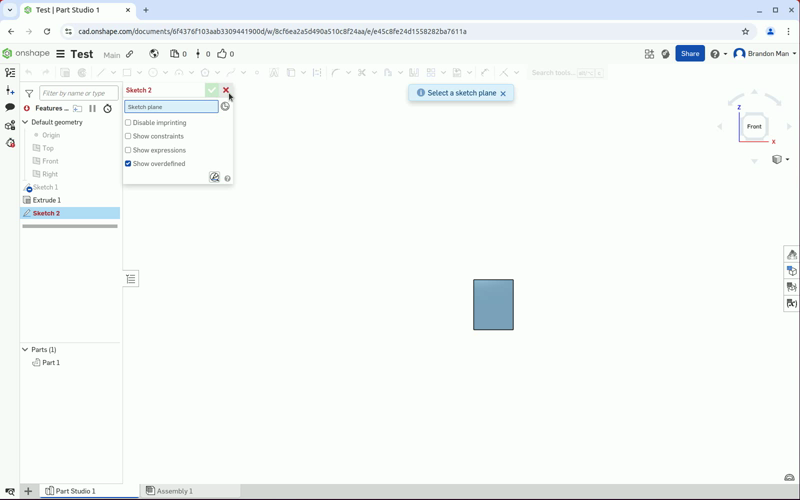
mouse_move(73, 163)
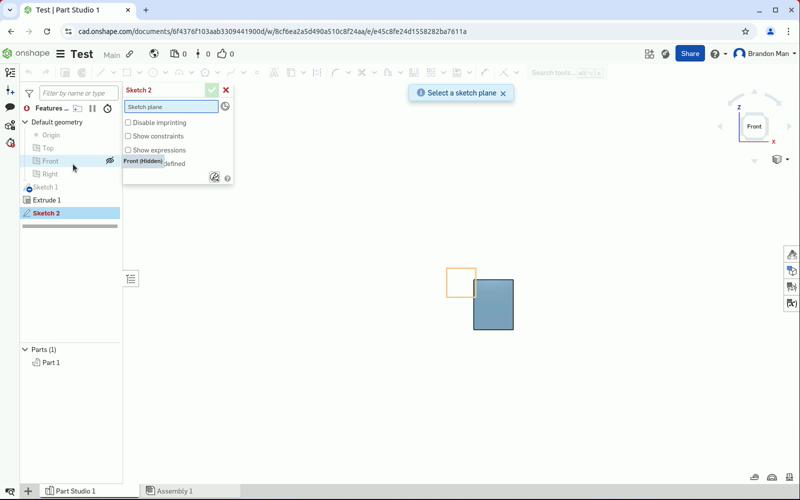
click(73, 163)
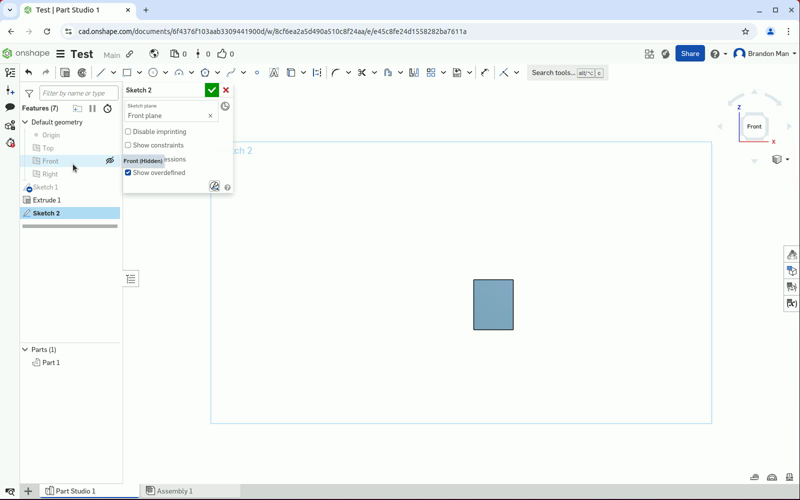
mouse_move(73, 352)
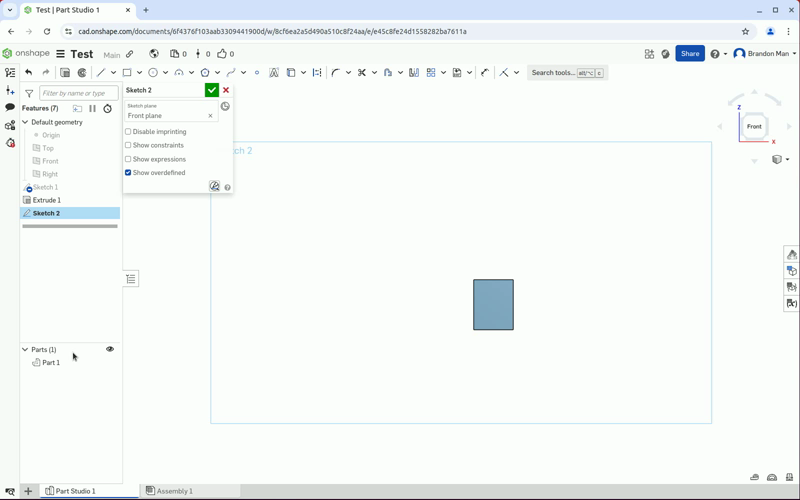
key(y)
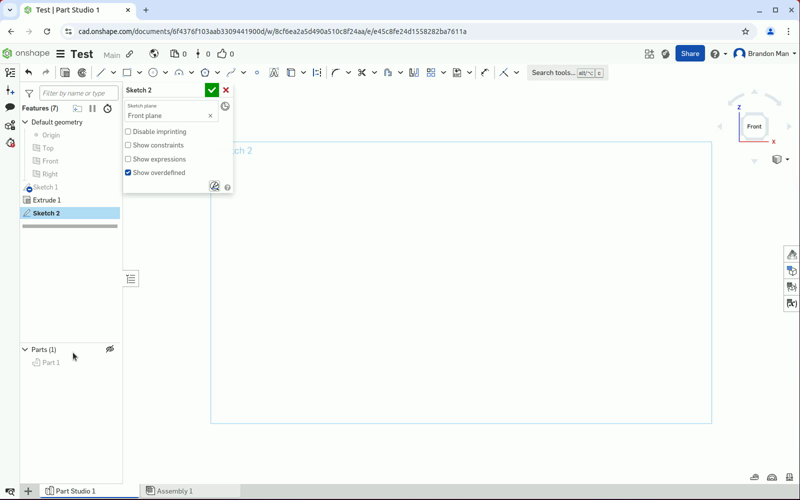
key(l)
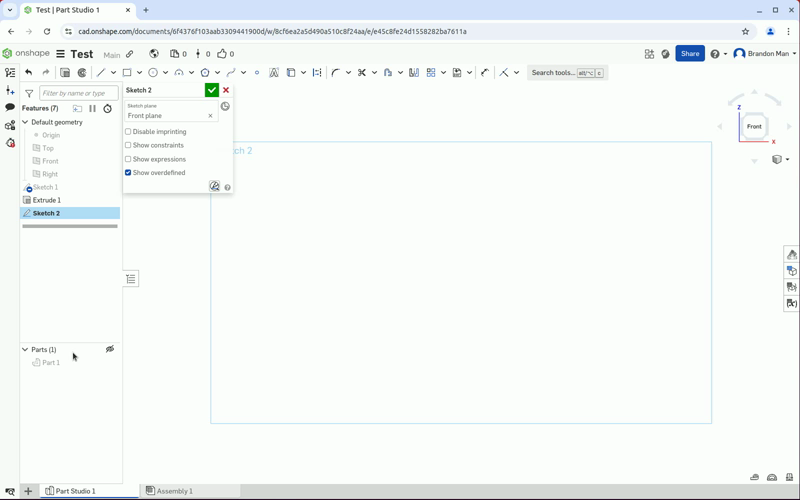
key_down(shift)
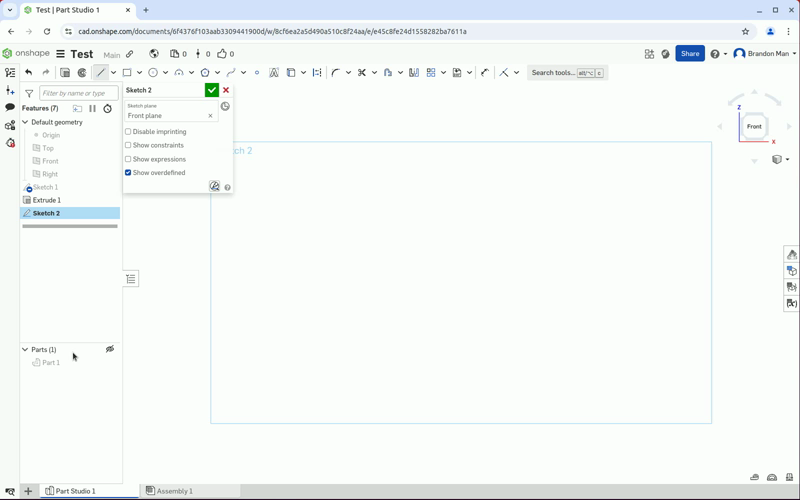
mouse_move(473, 254)
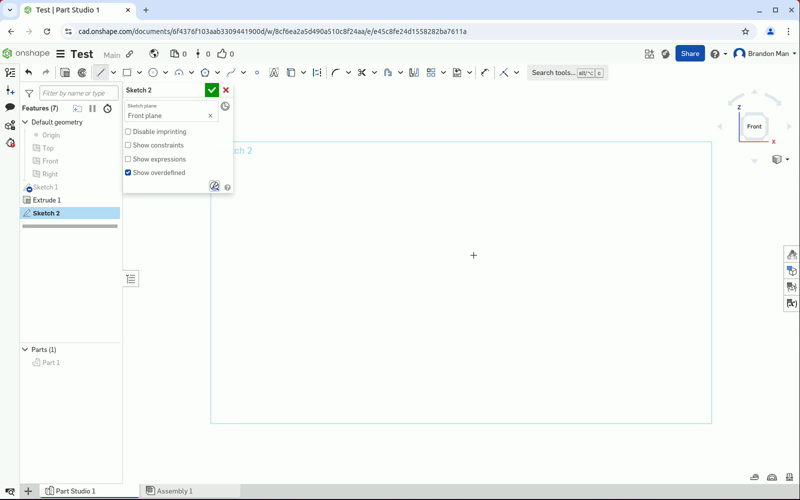
click(473, 254)
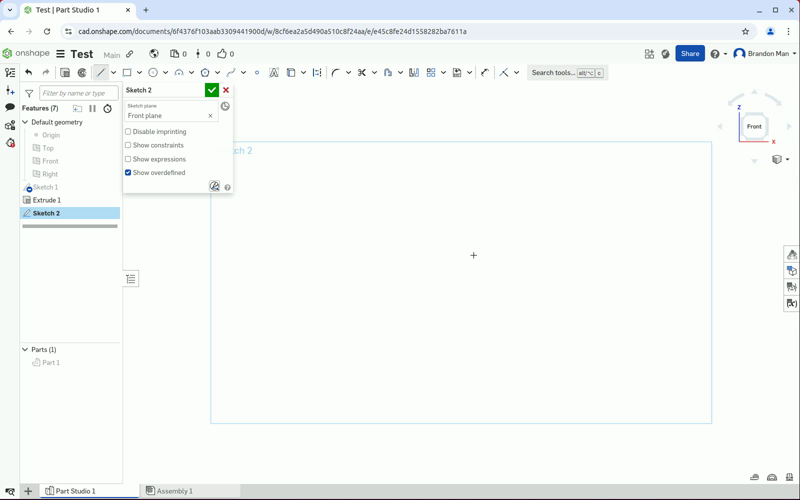
key_up(shift)
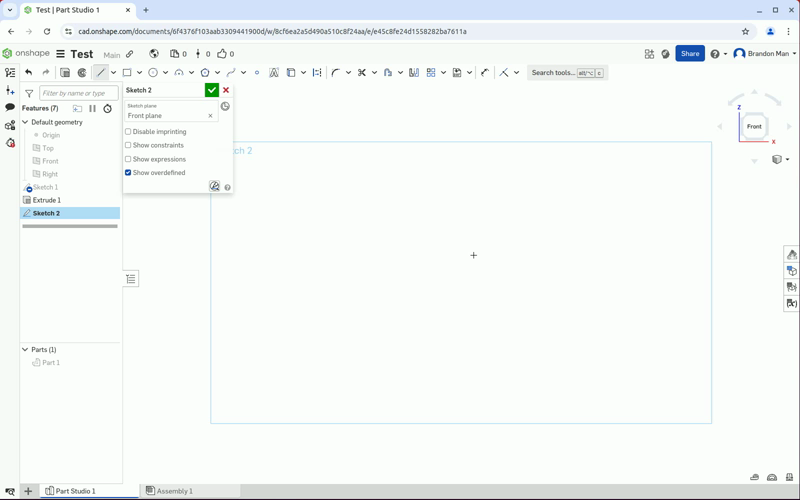
key_down(shift)
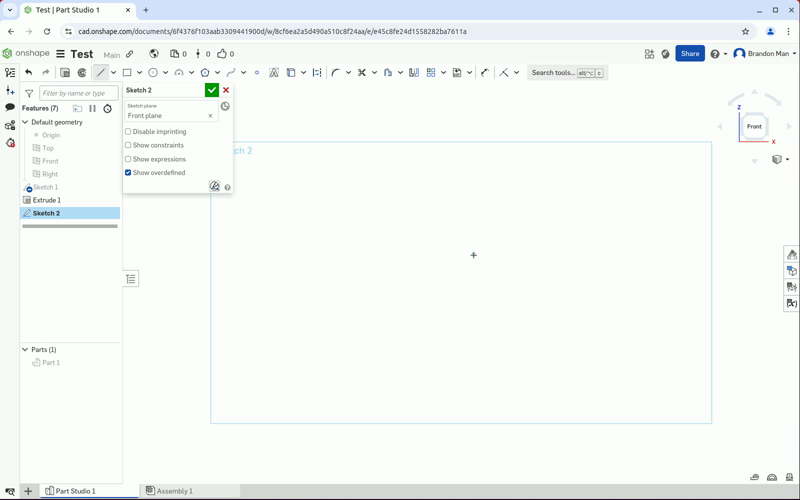
mouse_move(503, 254)
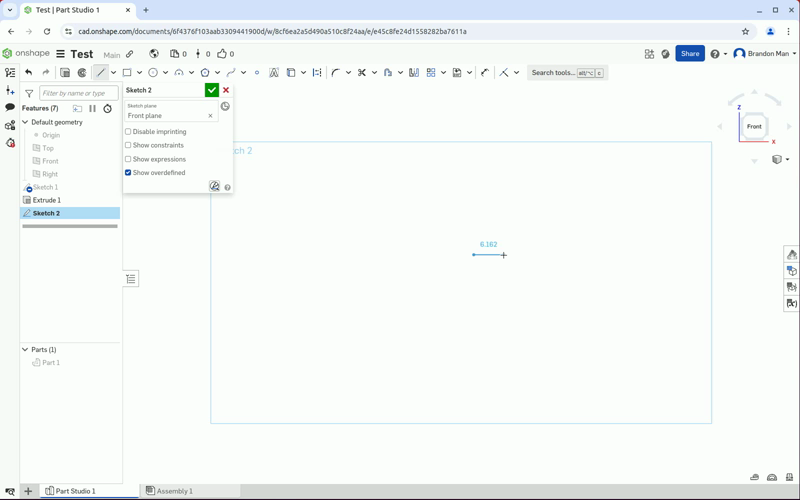
mouse_move(512, 254)
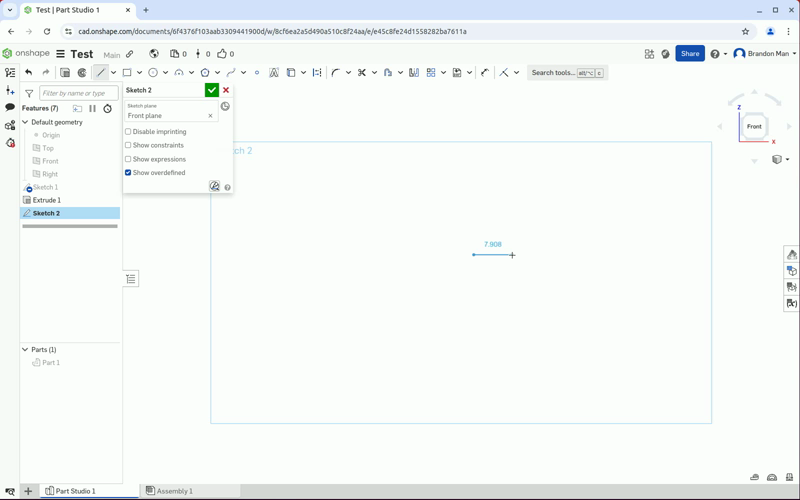
click(512, 254)
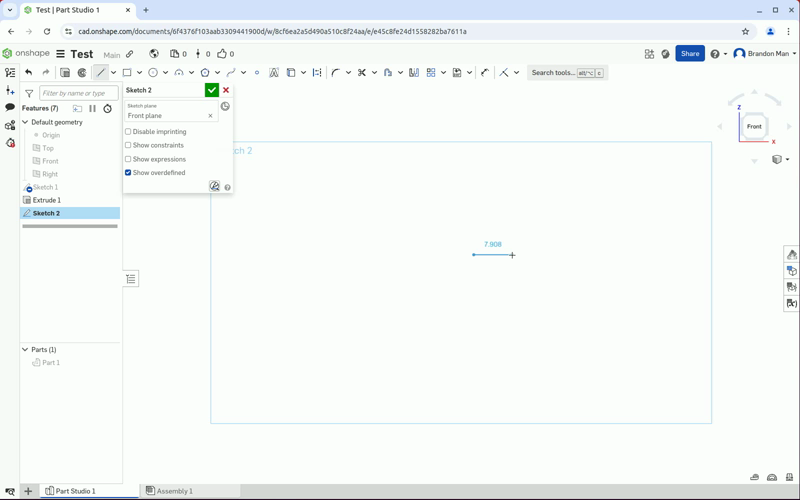
key_up(shift)
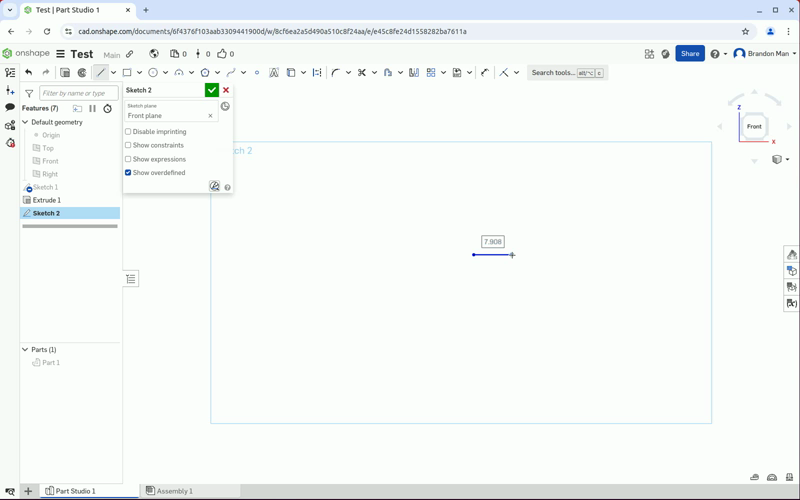
key_down(shift)
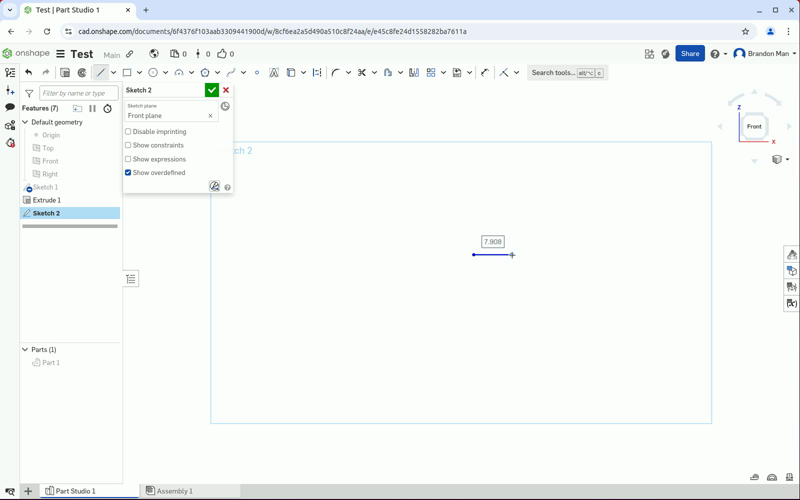
mouse_move(512, 170)
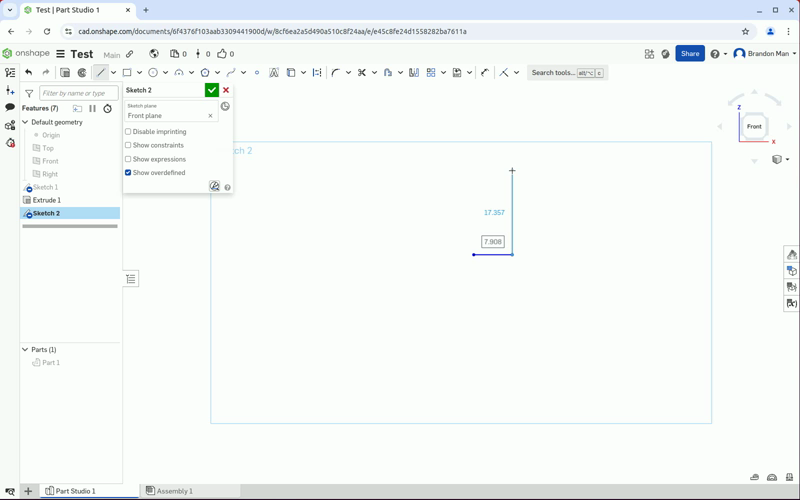
click(512, 170)
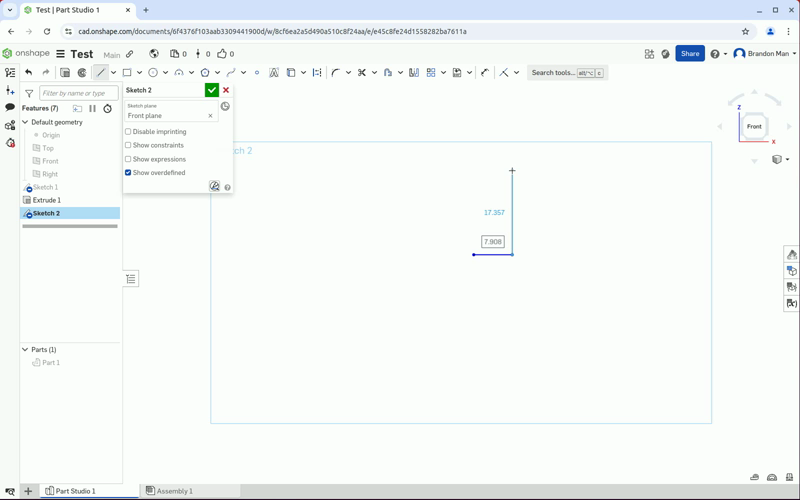
key_up(shift)
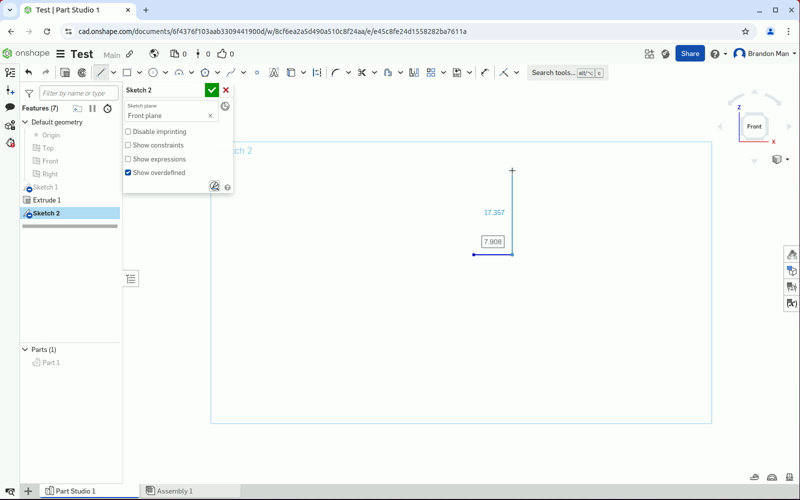
key_down(shift)
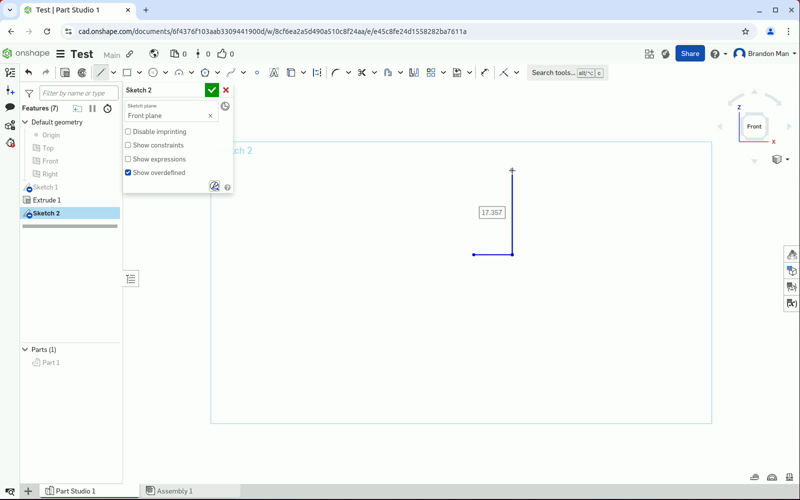
mouse_move(542, 170)
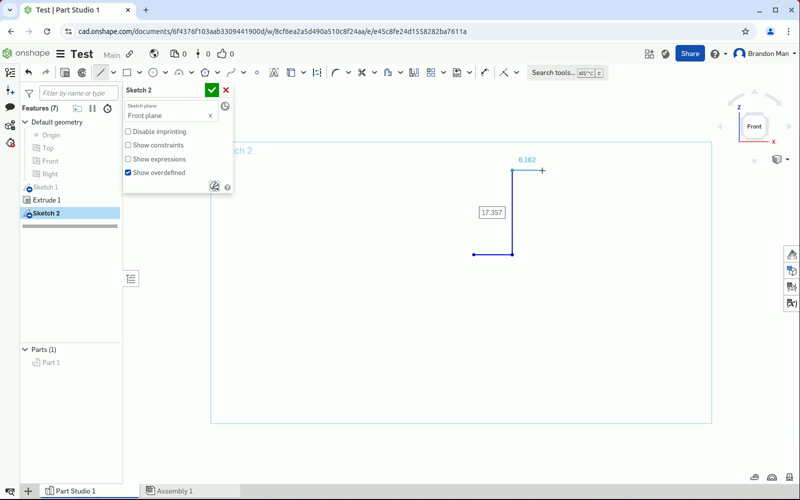
mouse_move(473, 170)
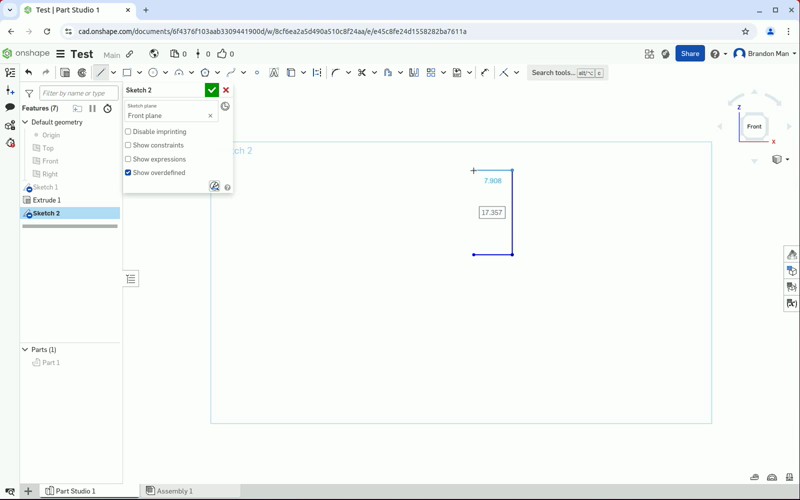
click(473, 170)
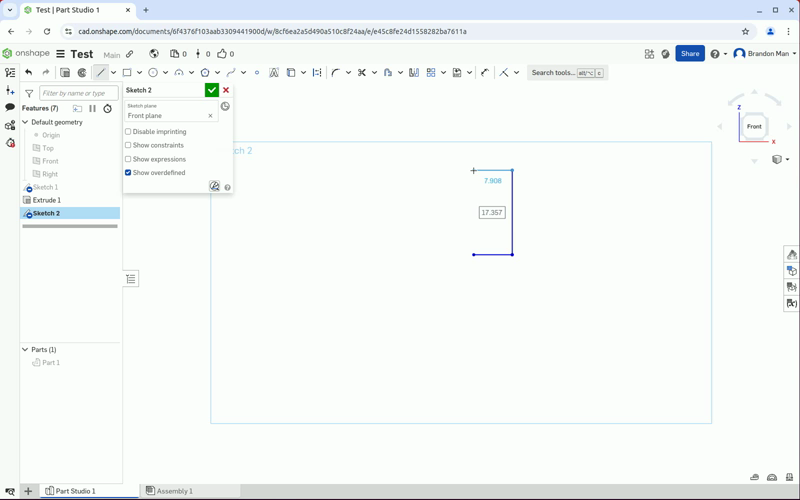
key_up(shift)
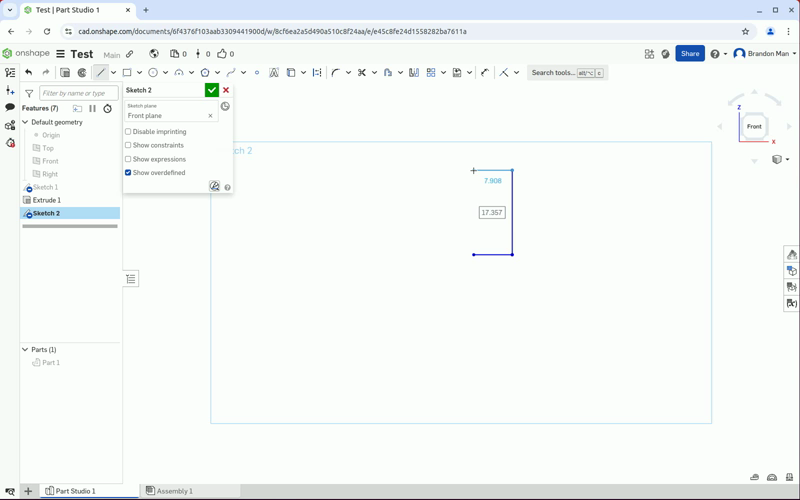
key_down(shift)
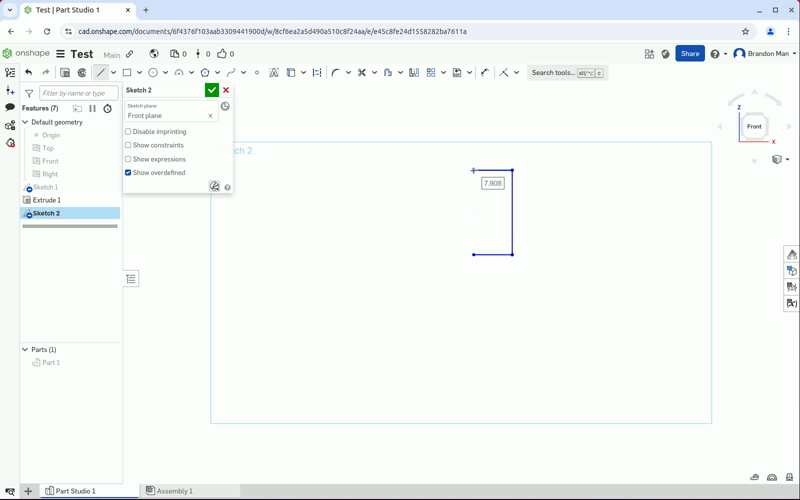
mouse_move(473, 254)
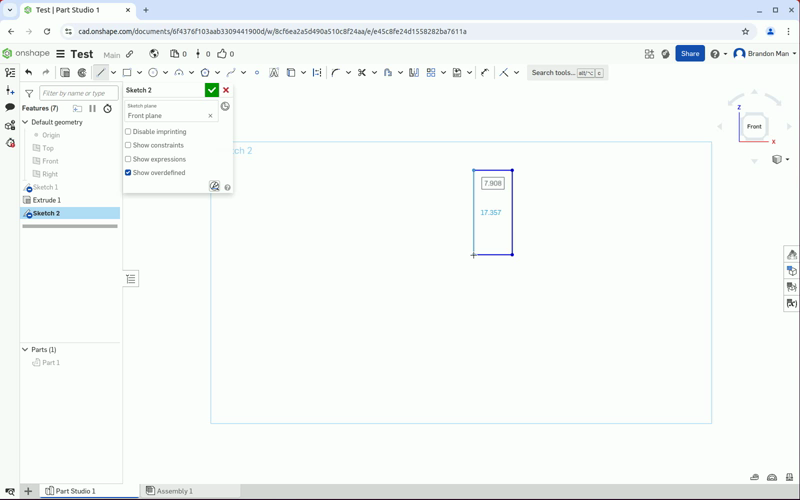
key_up(shift)
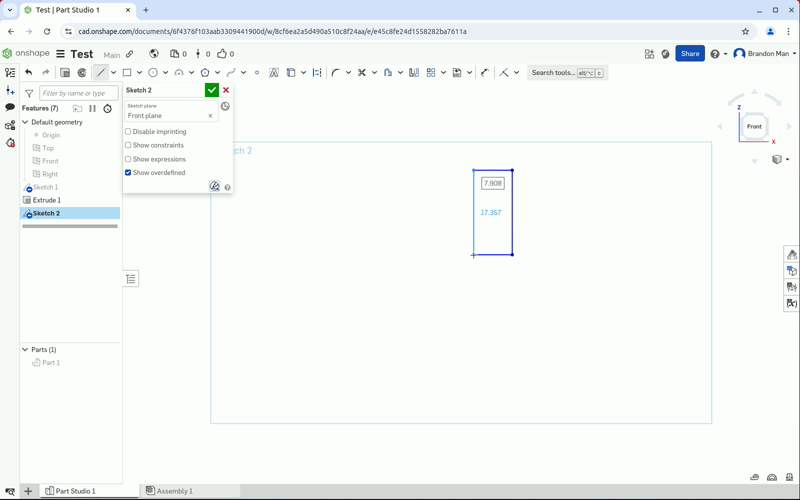
click(473, 254)
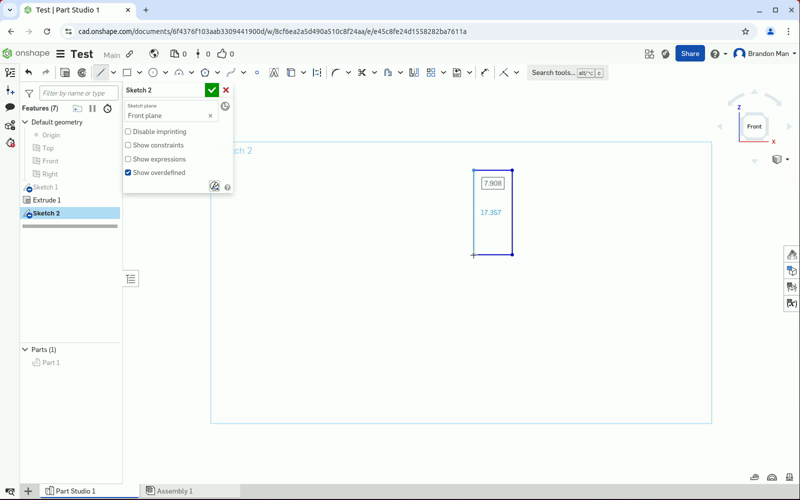
key(esc)
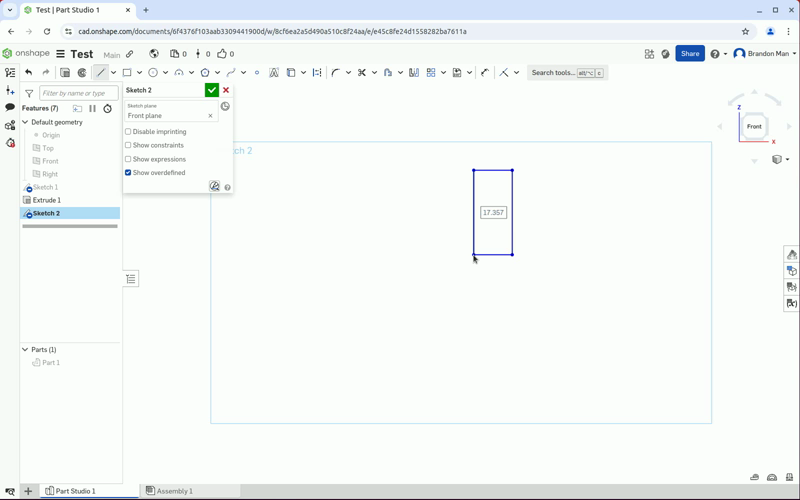
mouse_move(494, 251)
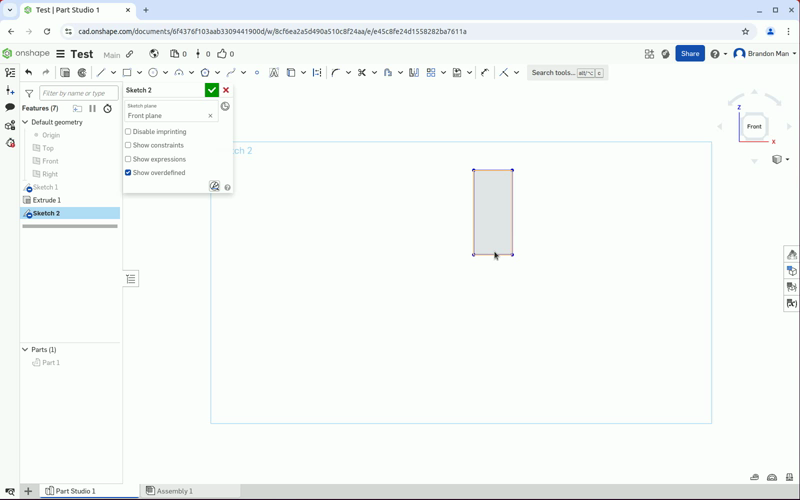
click(494, 251)
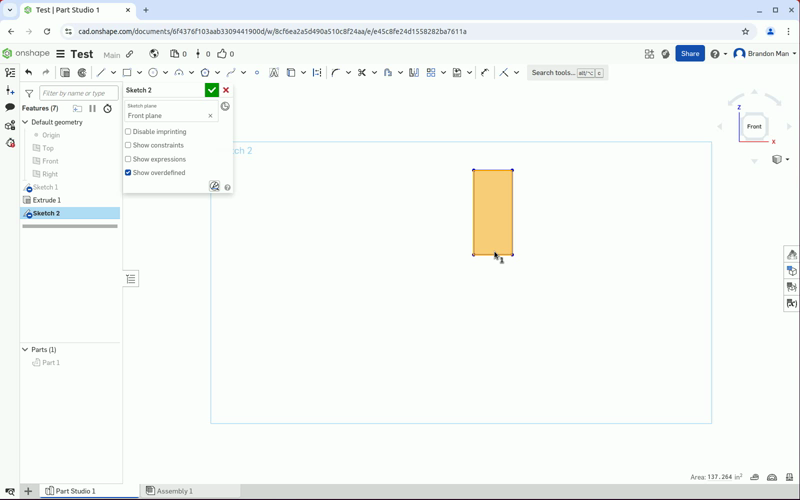
mouse_move(73, 352)
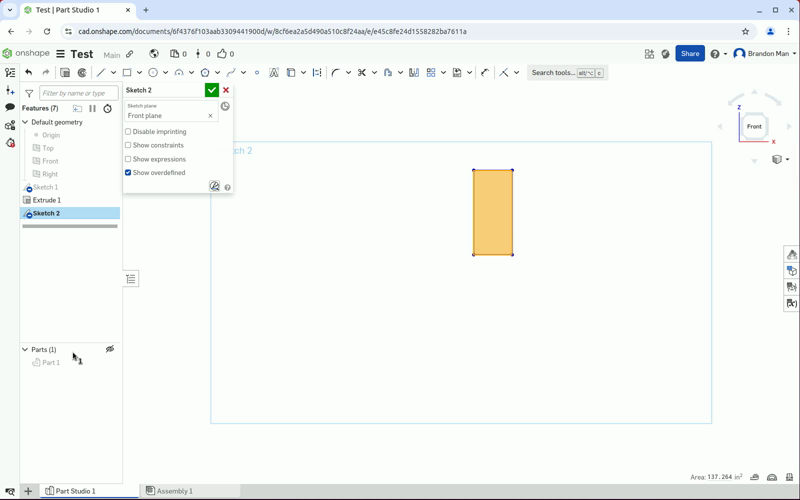
key(shift+y)
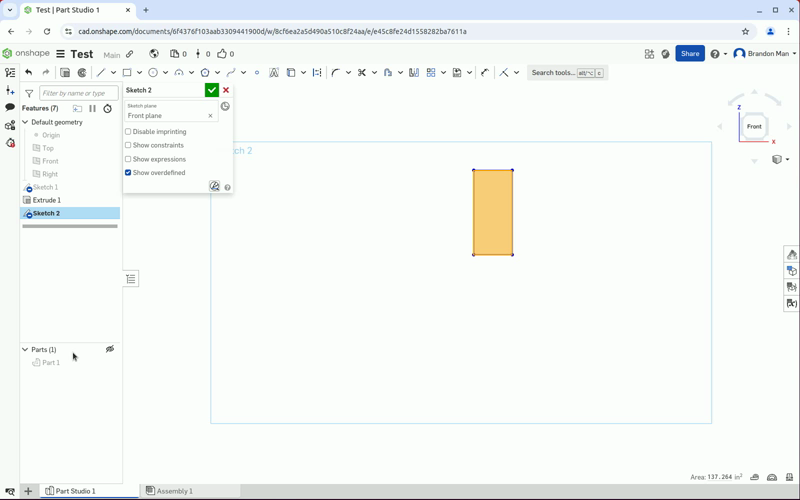
key(shift+e)
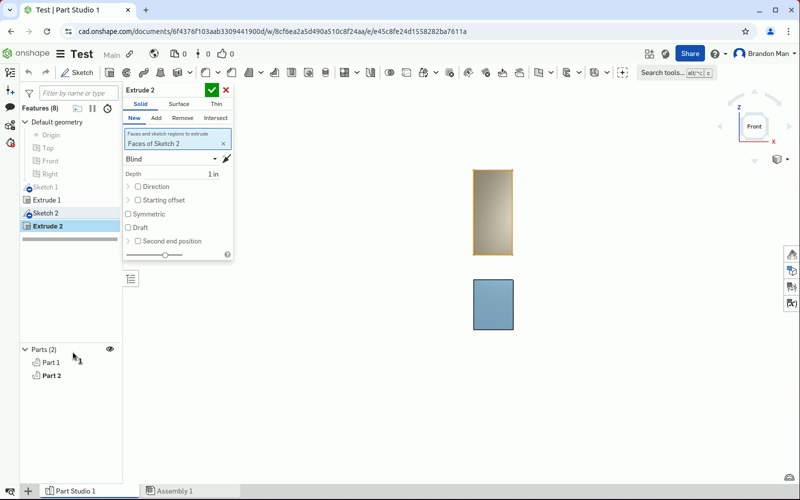
mouse_move(143, 106)
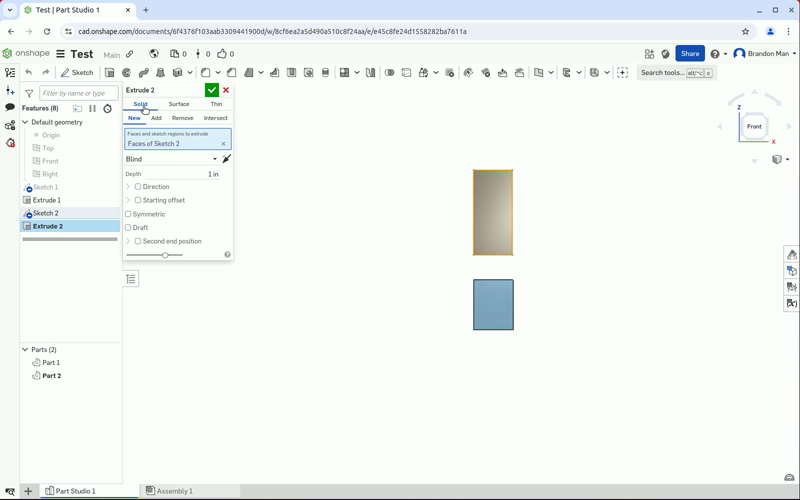
click(143, 106)
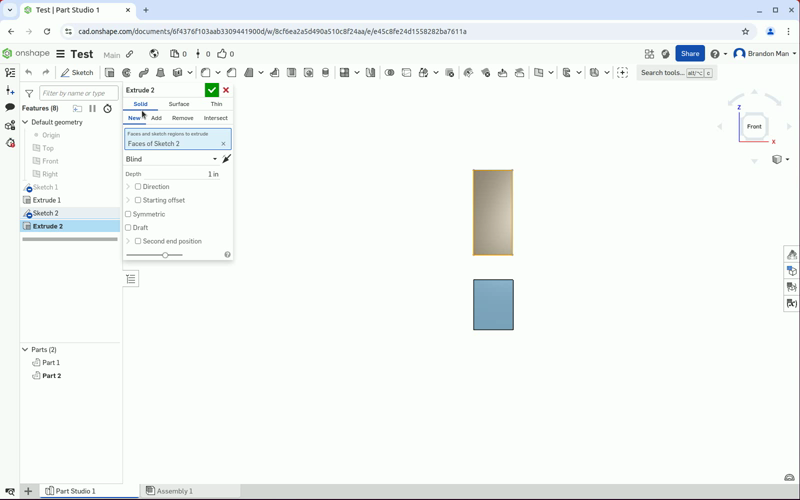
mouse_move(137, 120)
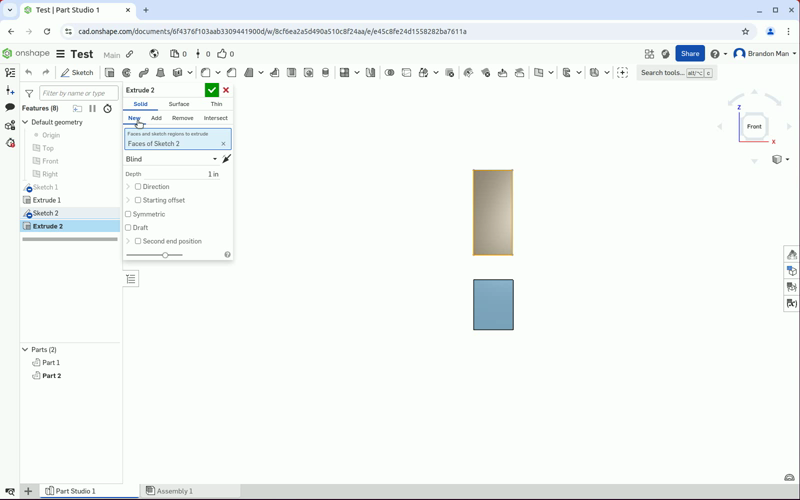
click(137, 120)
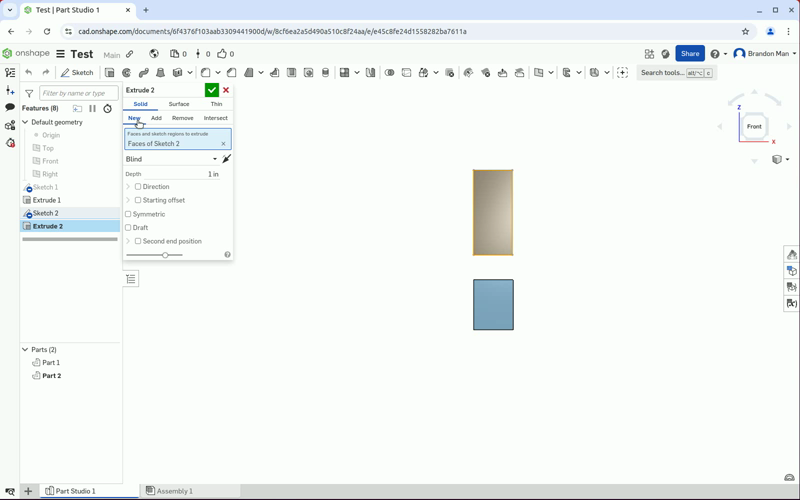
key(tab, 4)
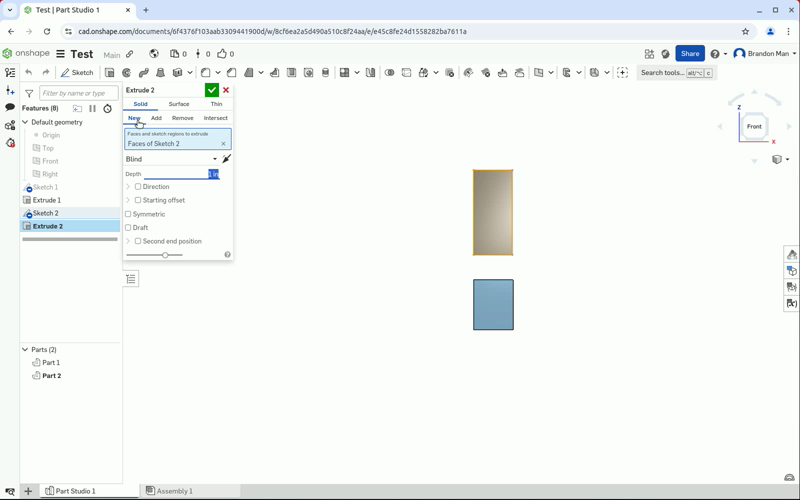
text(0.481)
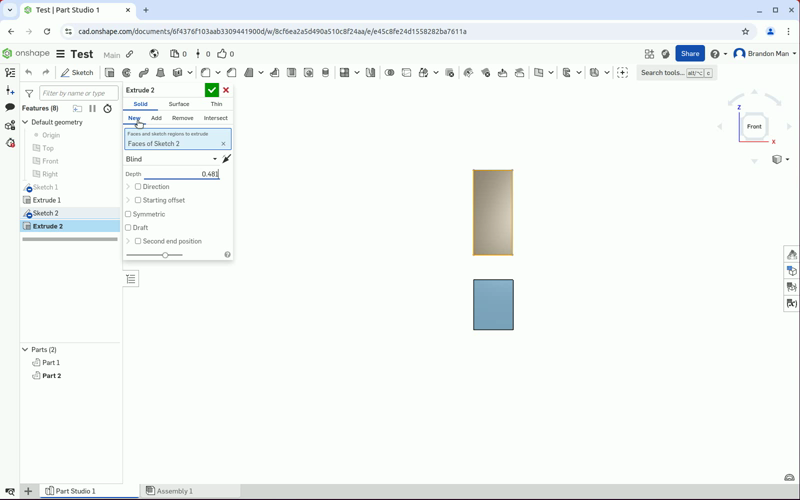
key(enter)
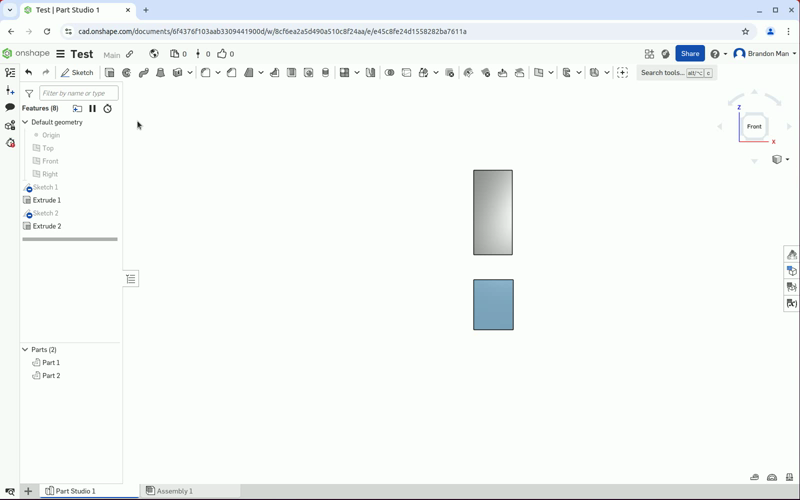
key(shift+h)
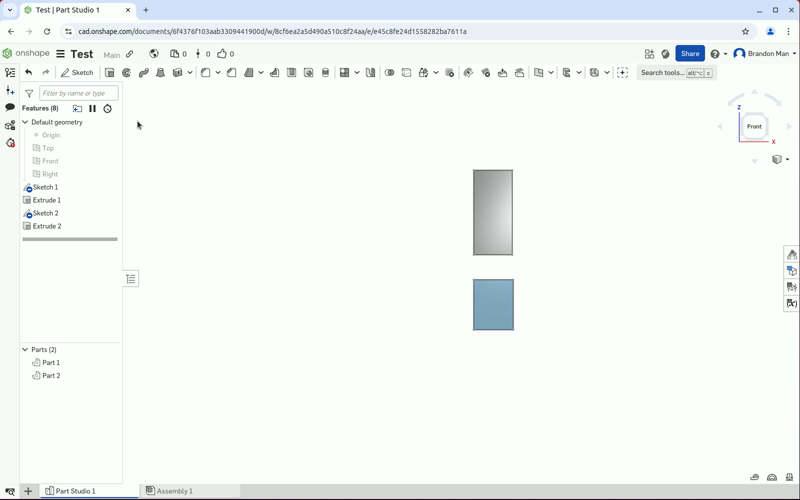
key(shift+h)
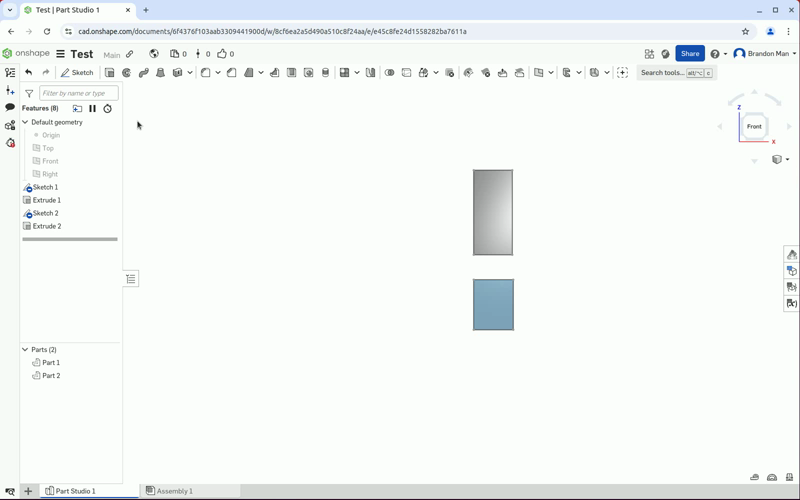
key(shift+7)
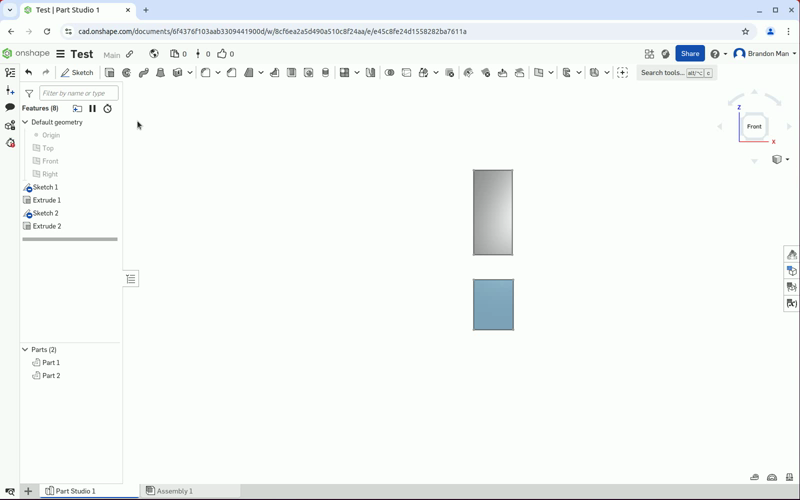
key(left, 2)
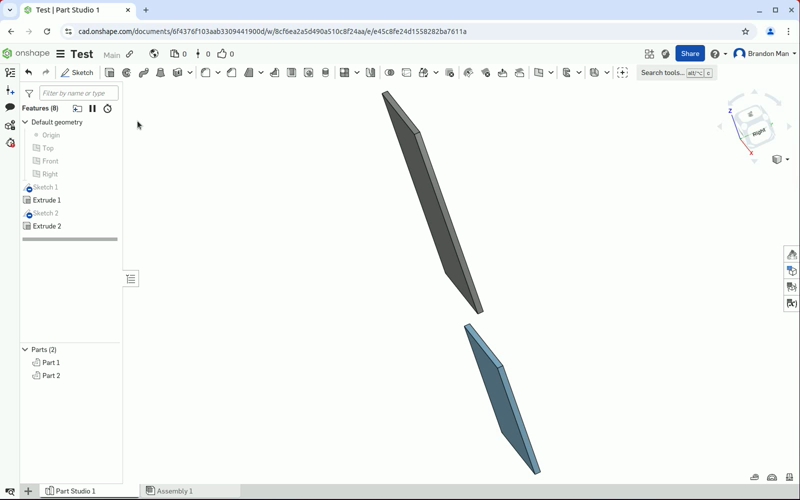
key(down, 2)
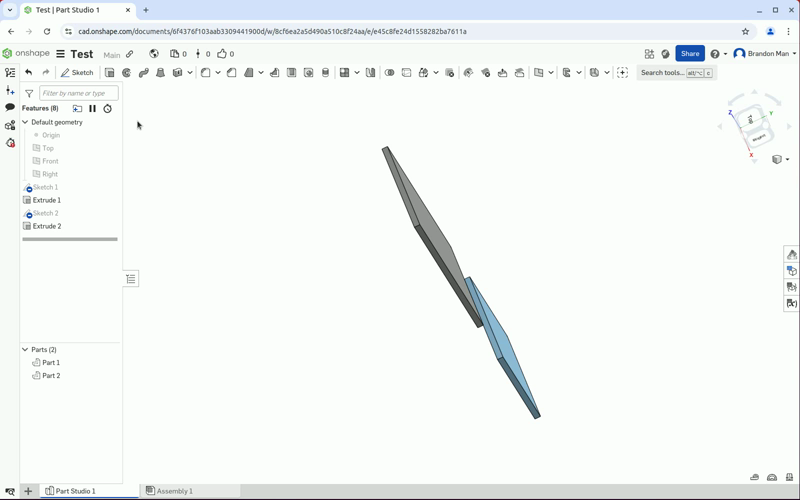
key(up, 2)
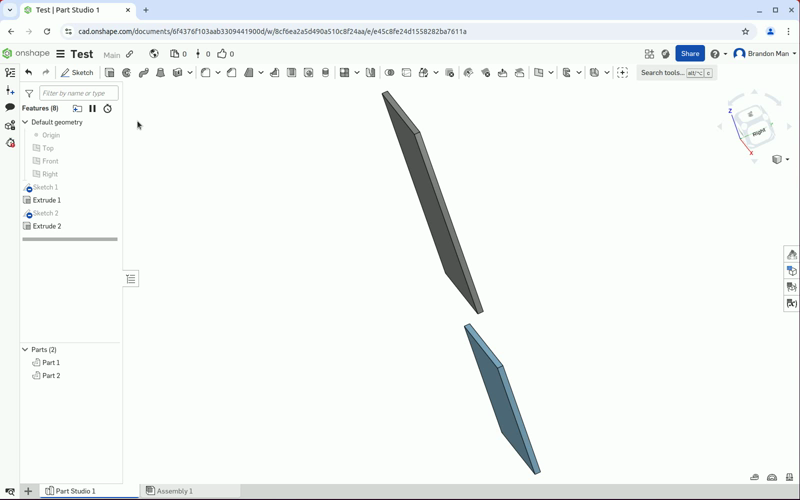
key(right, 2)
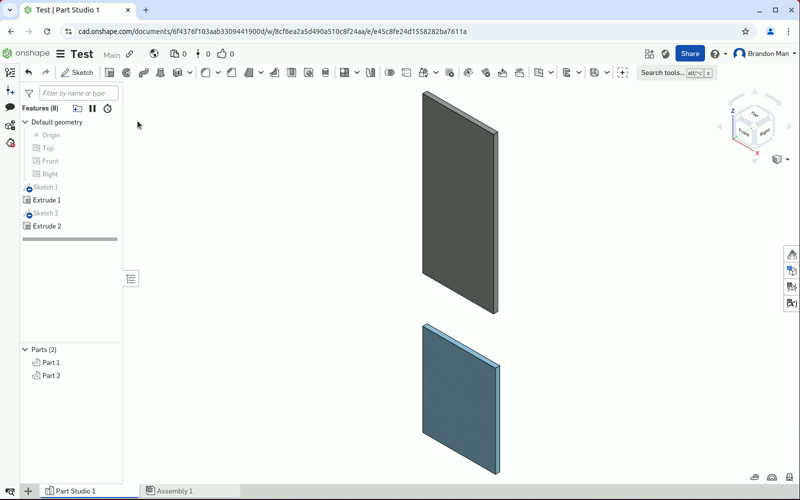
mouse_move(73, 189)
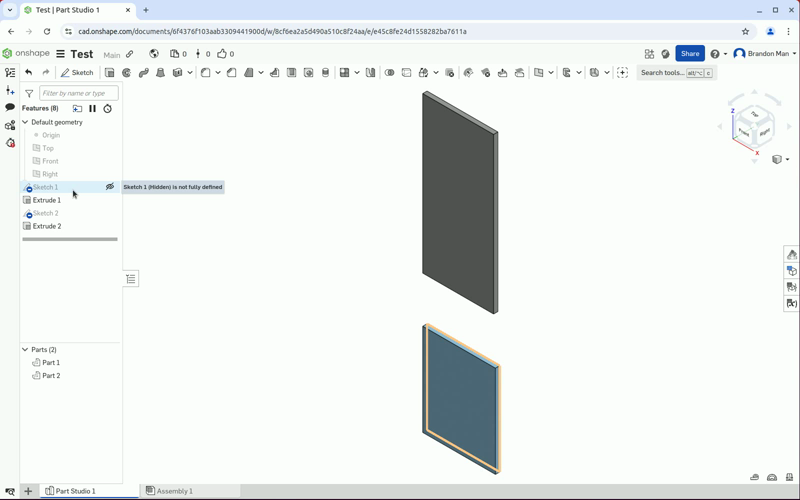
click(73, 189)